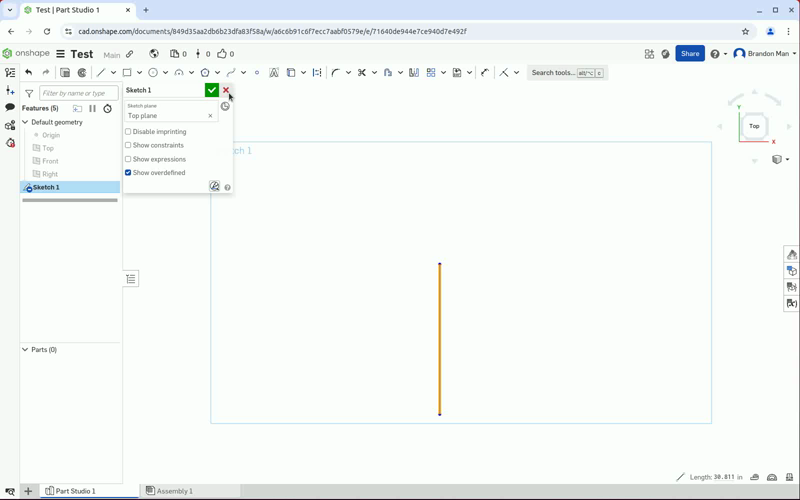
key(shift+h)
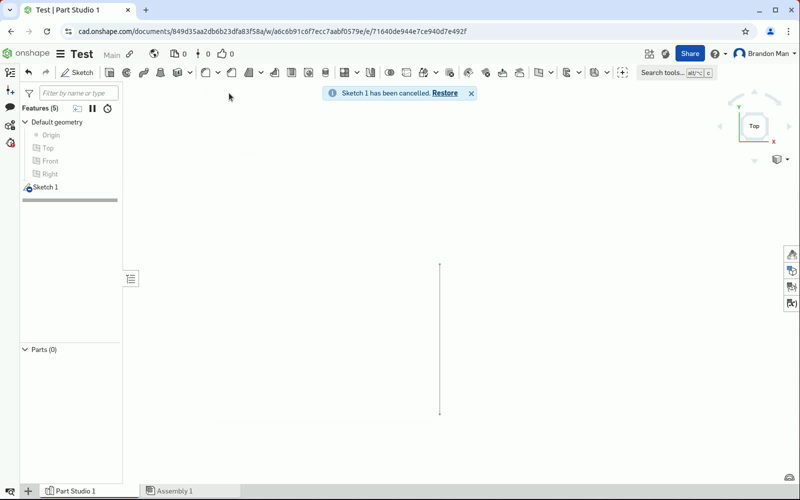
key(shift+s)
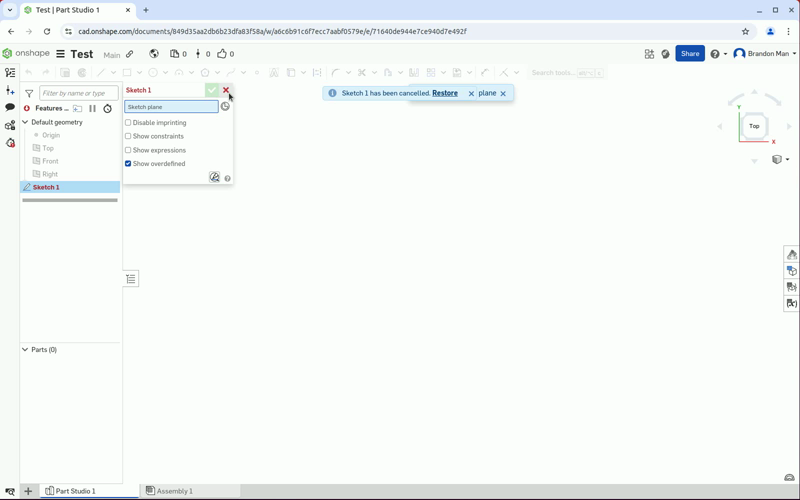
mouse_move(73, 150)
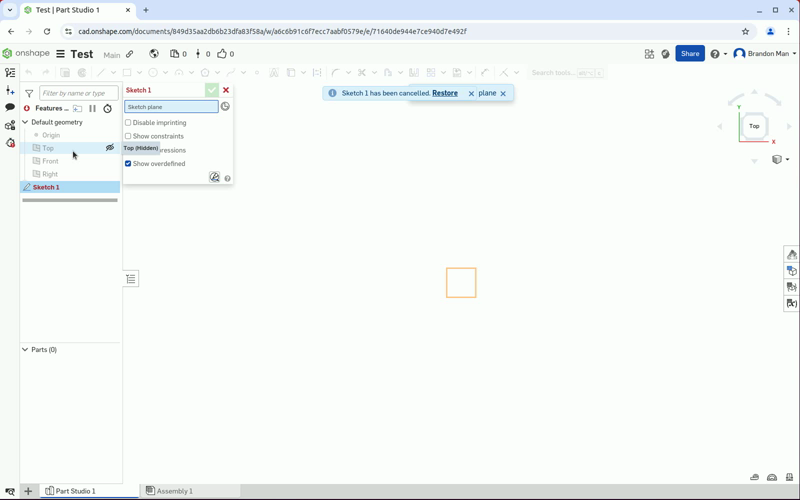
click(73, 150)
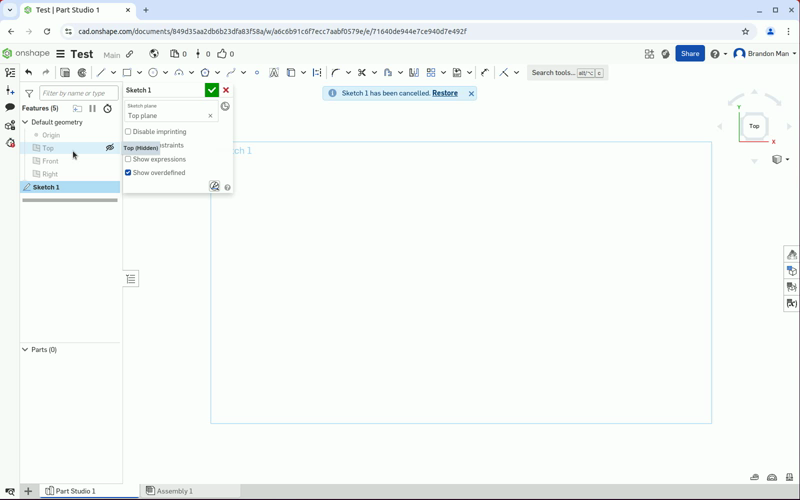
mouse_move(73, 352)
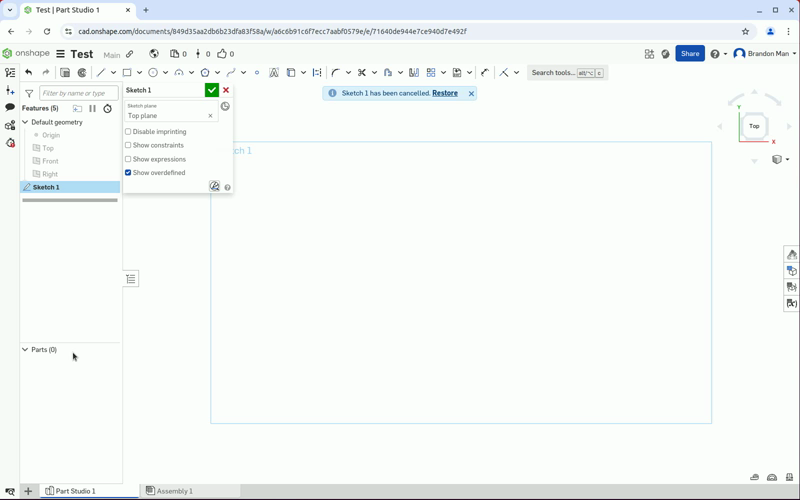
key(y)
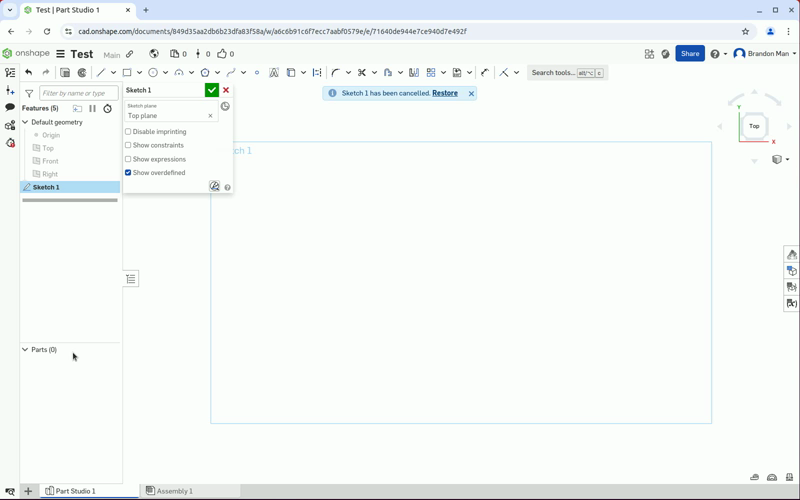
key(l)
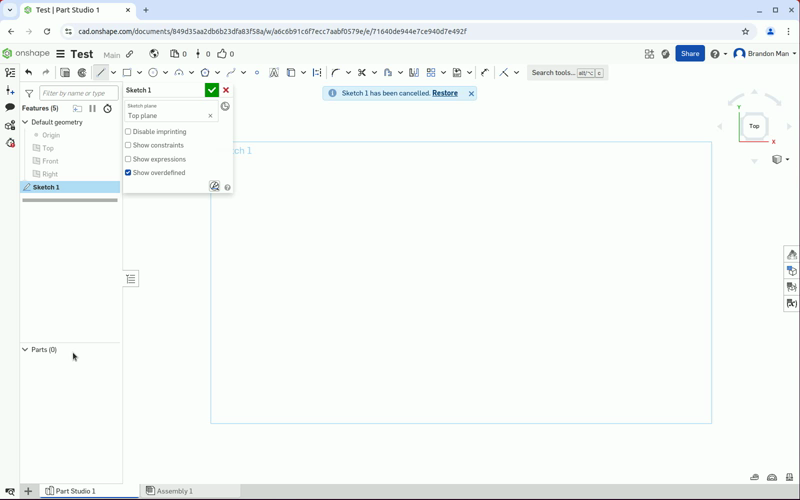
key_down(shift)
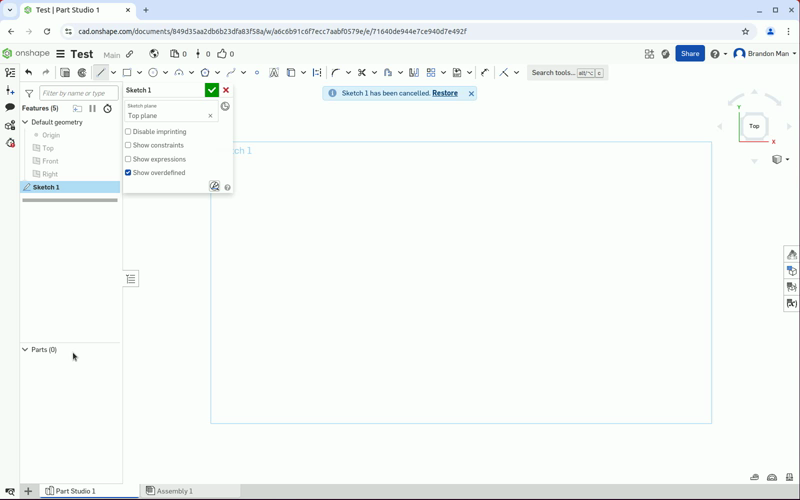
mouse_move(348, 366)
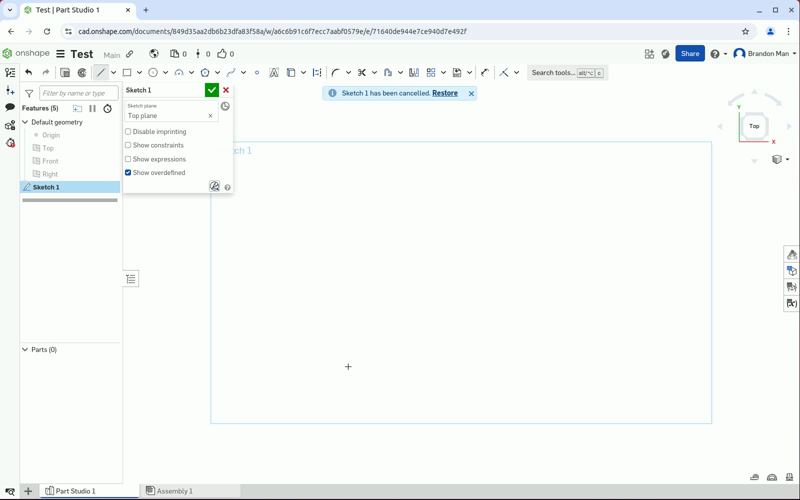
click(348, 366)
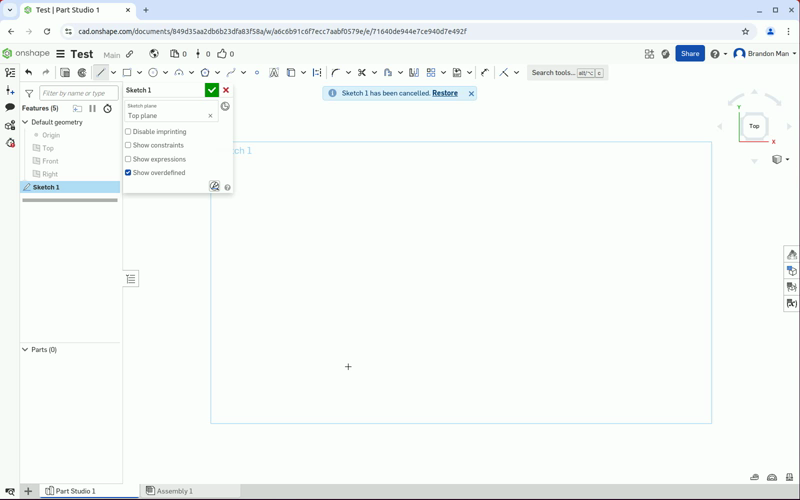
key_up(shift)
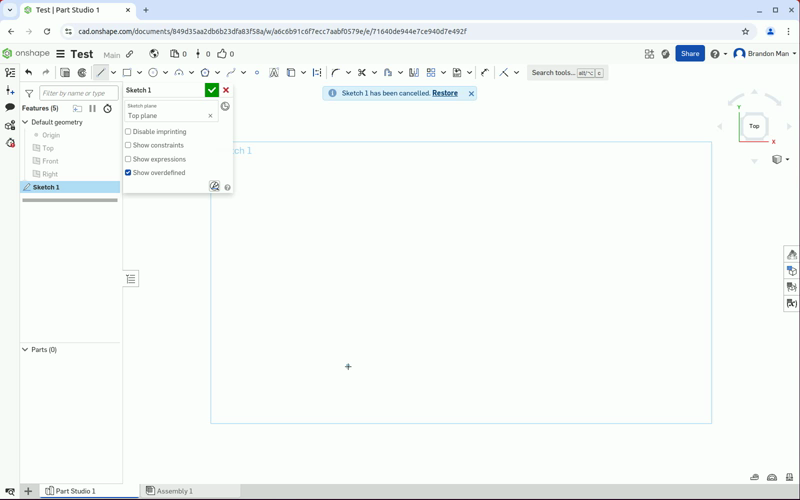
key_down(shift)
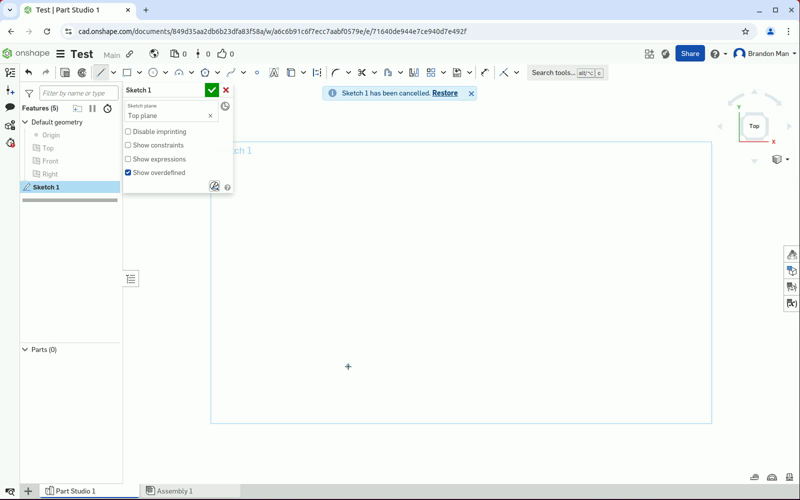
mouse_move(378, 366)
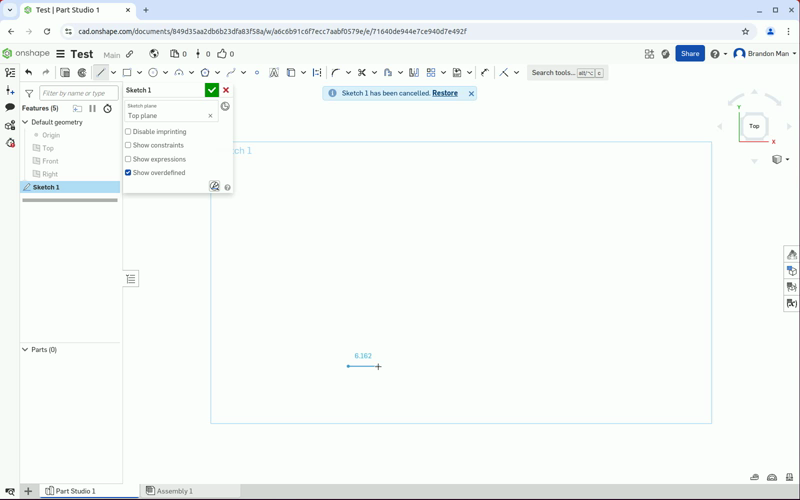
mouse_move(357, 366)
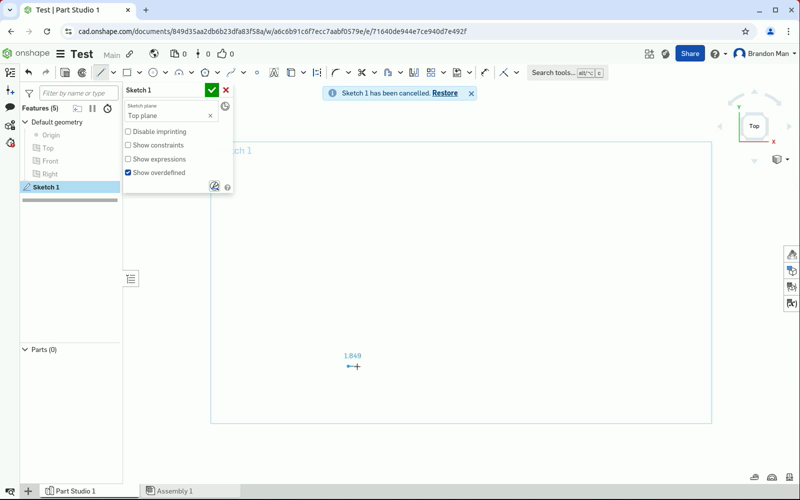
click(357, 366)
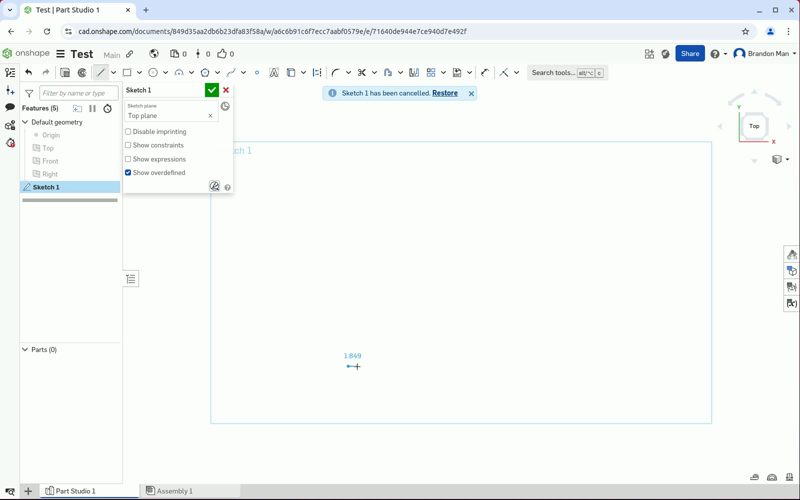
key_up(shift)
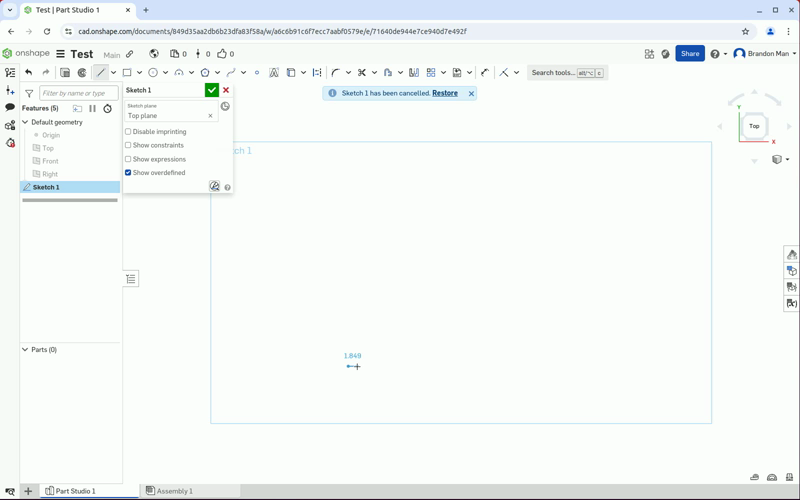
key_down(shift)
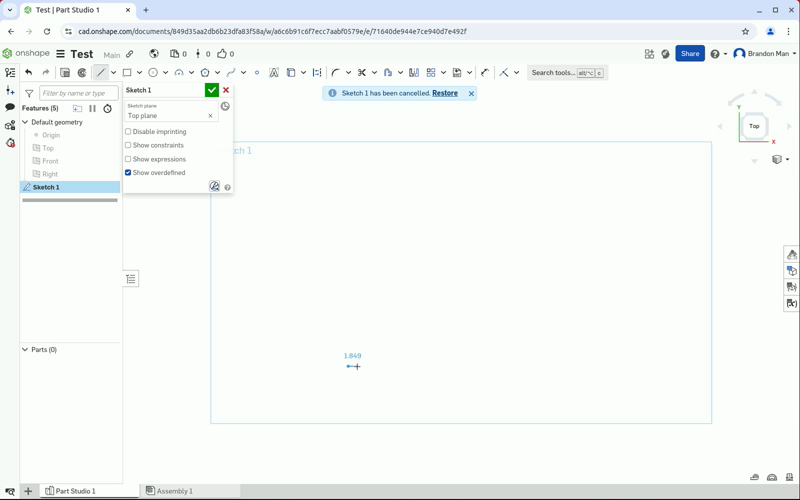
mouse_move(387, 366)
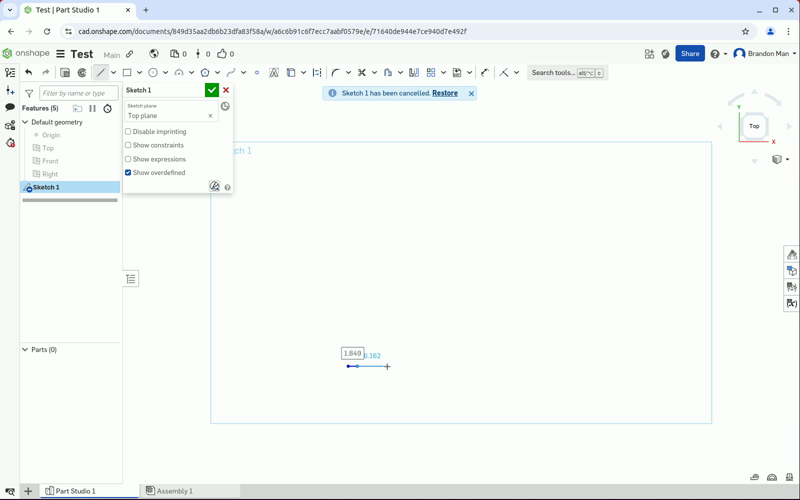
mouse_move(357, 332)
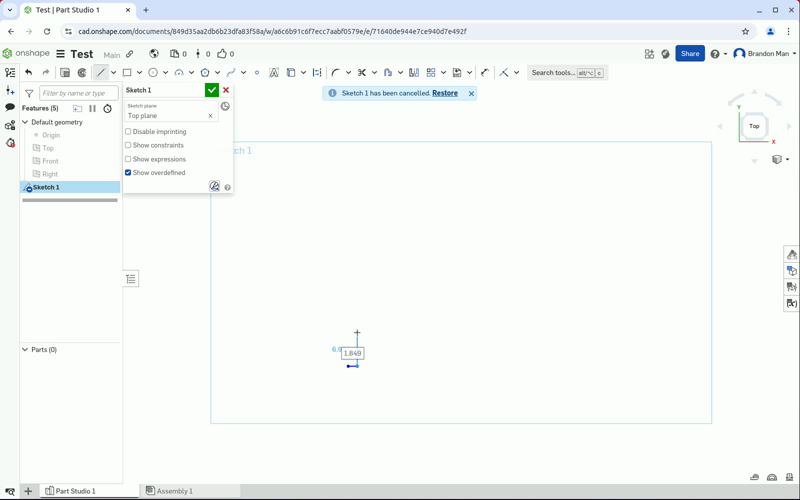
click(357, 332)
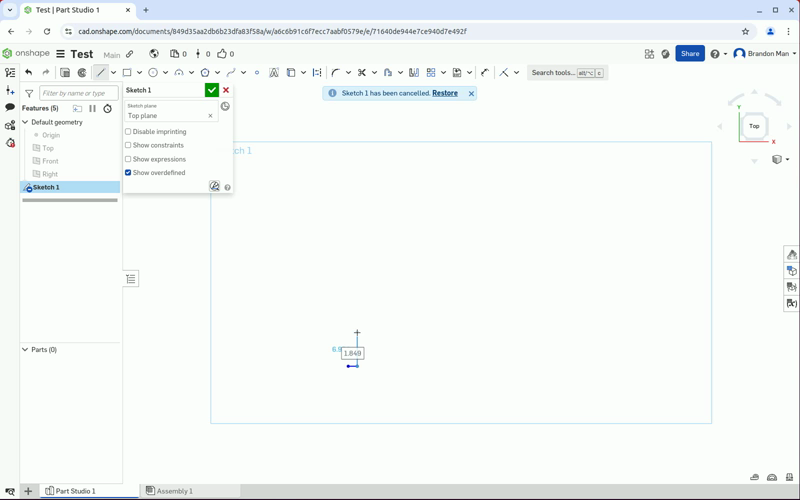
key_up(shift)
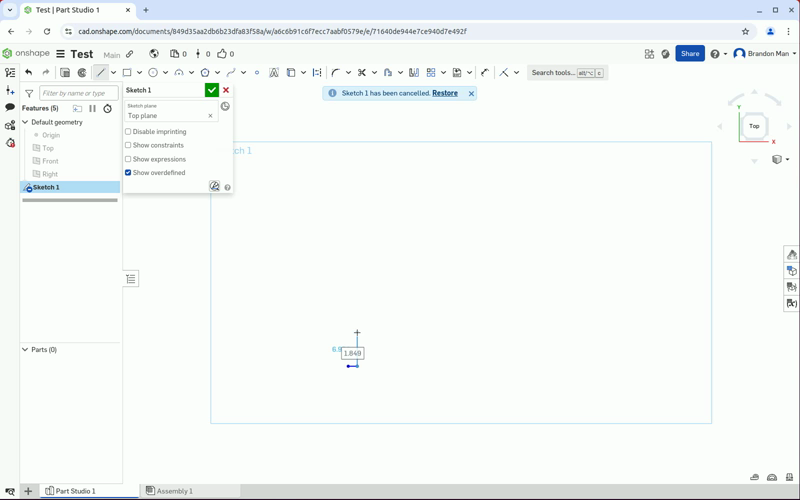
key_down(shift)
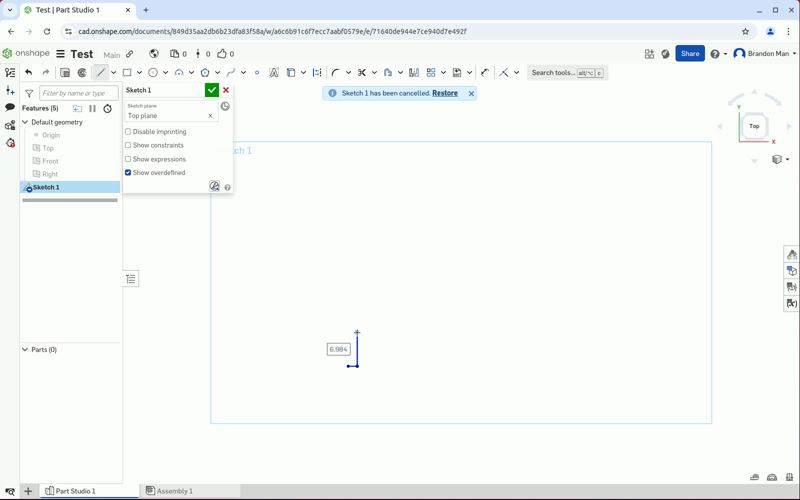
mouse_move(424, 332)
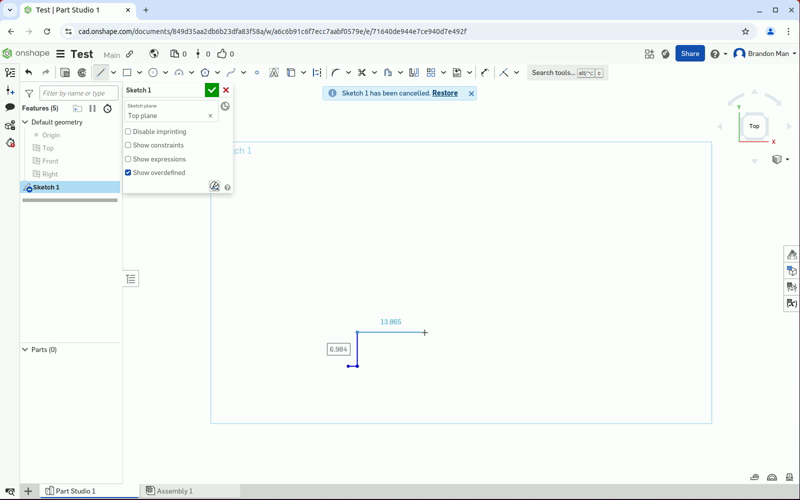
click(424, 332)
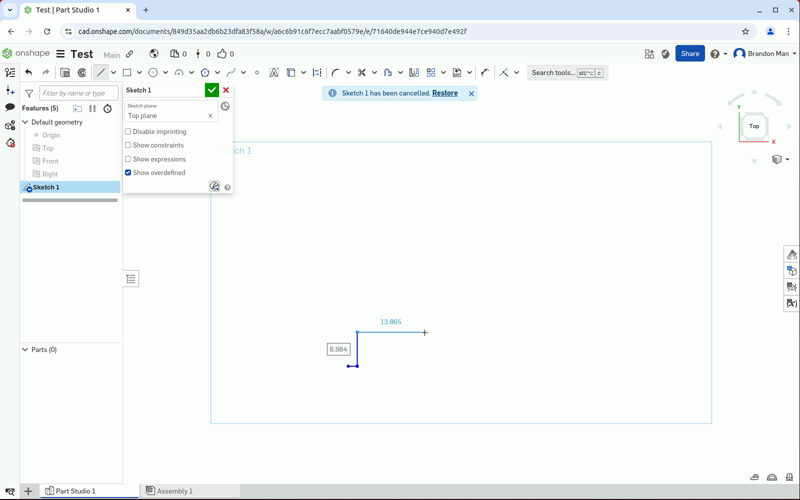
key_up(shift)
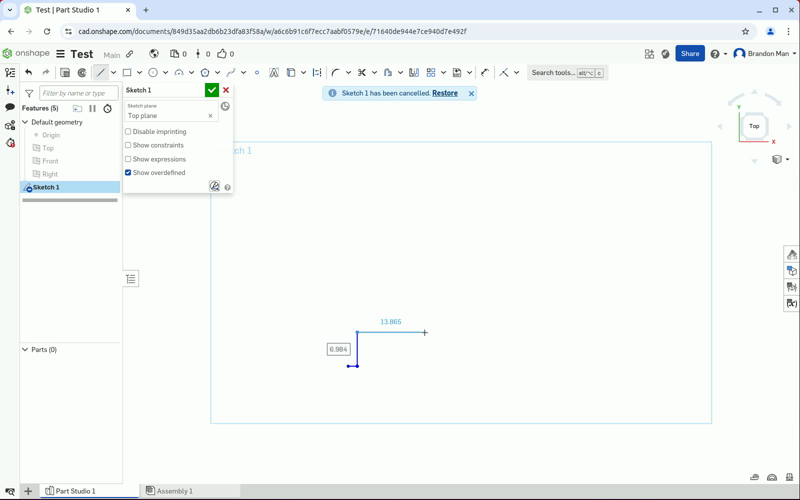
key_down(shift)
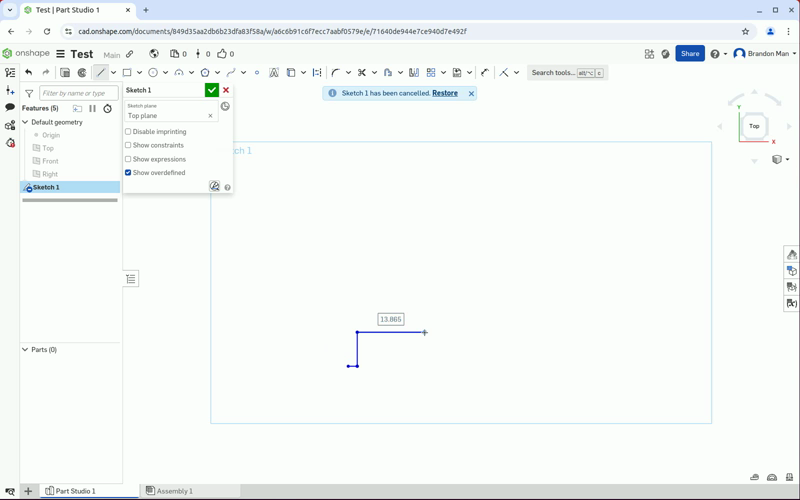
mouse_move(454, 332)
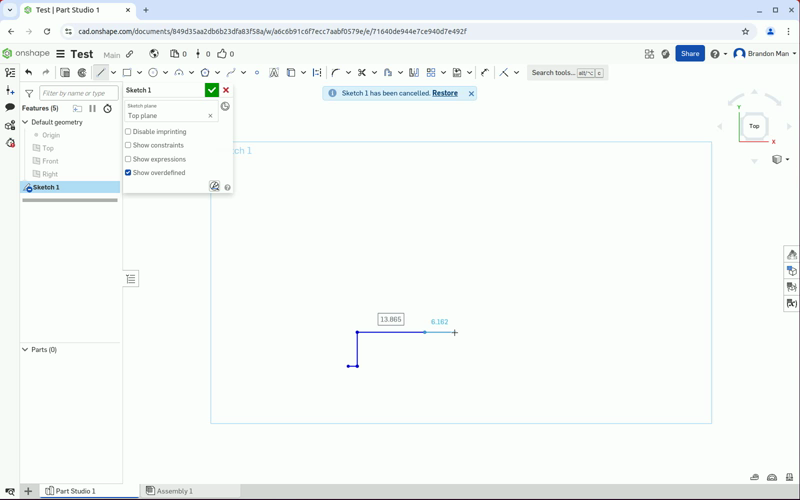
mouse_move(424, 323)
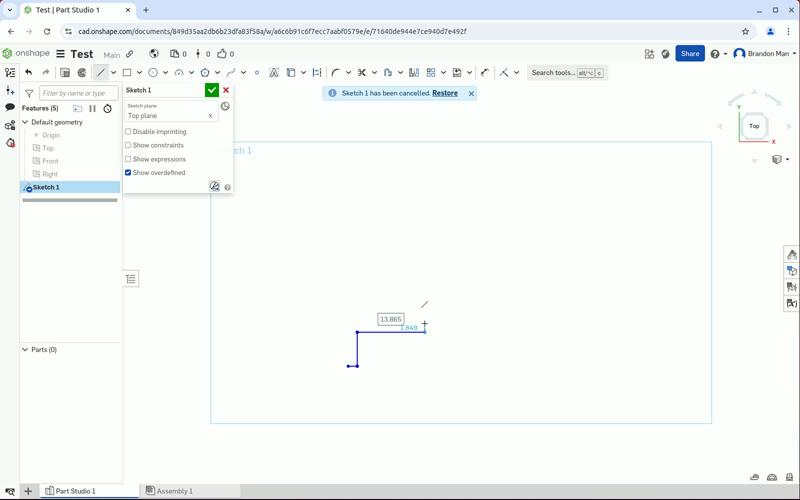
click(424, 323)
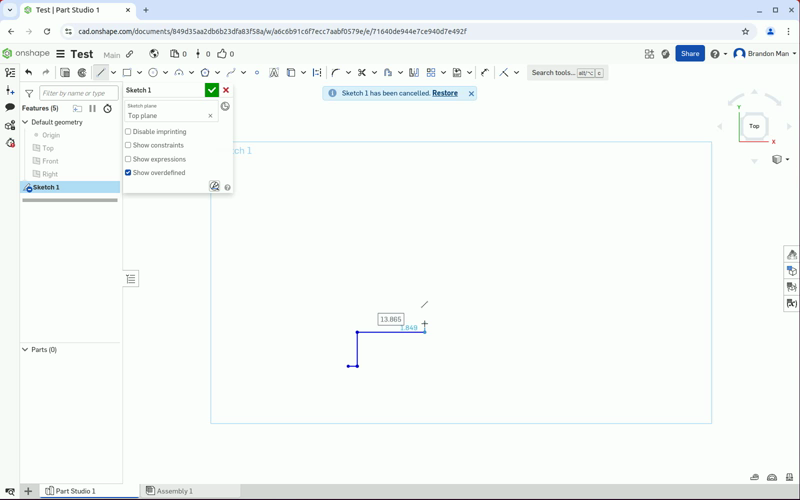
key_up(shift)
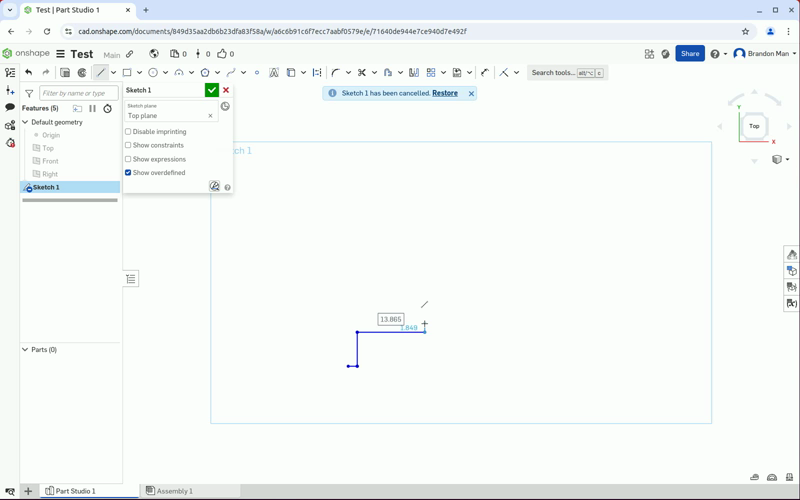
key_down(shift)
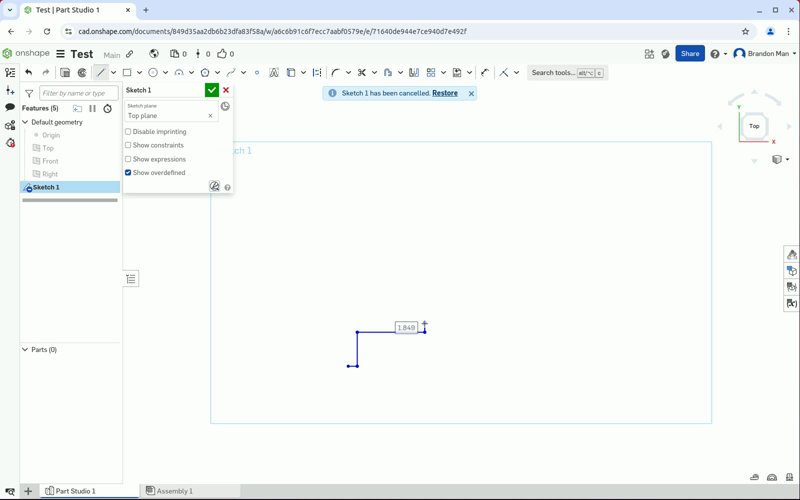
mouse_move(348, 323)
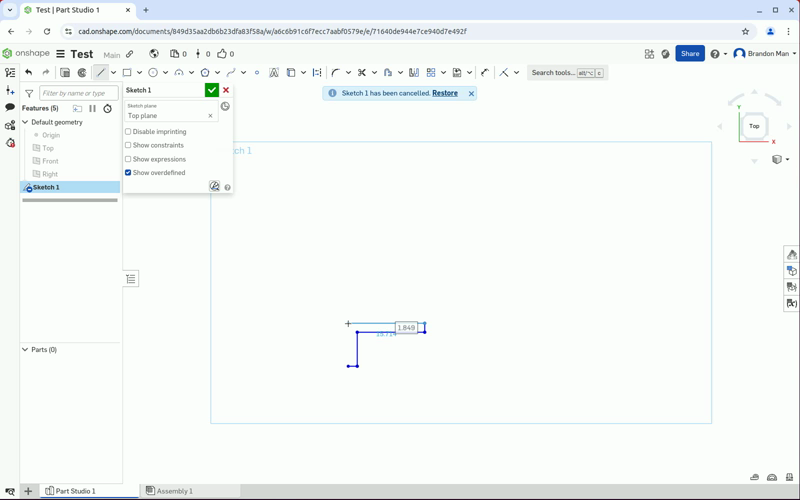
click(348, 323)
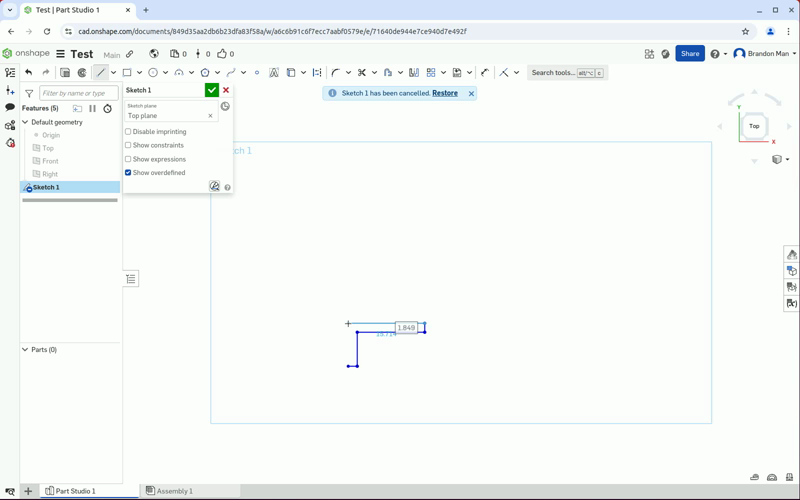
key_up(shift)
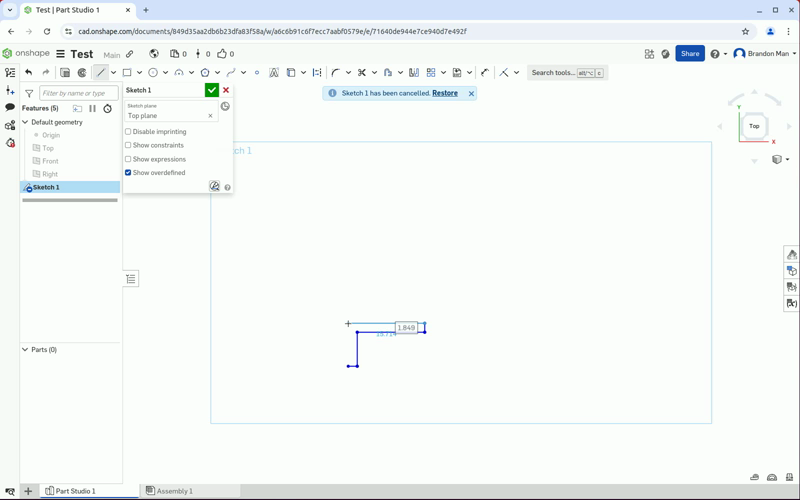
mouse_move(378, 323)
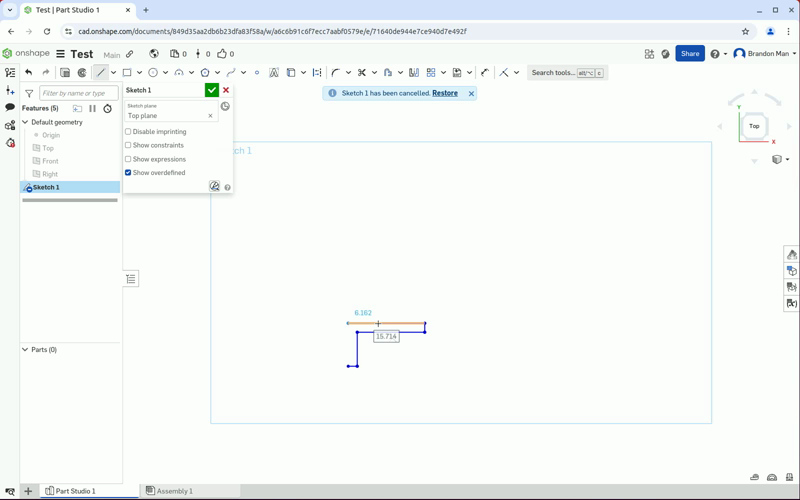
key_down(shift)
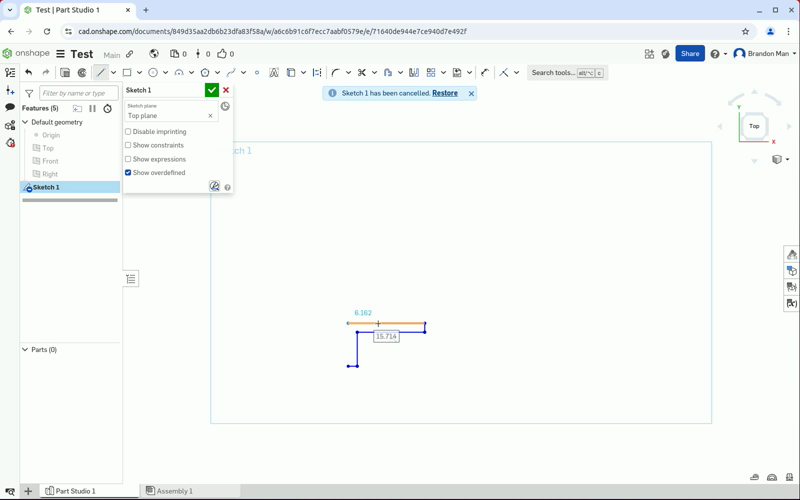
mouse_move(348, 366)
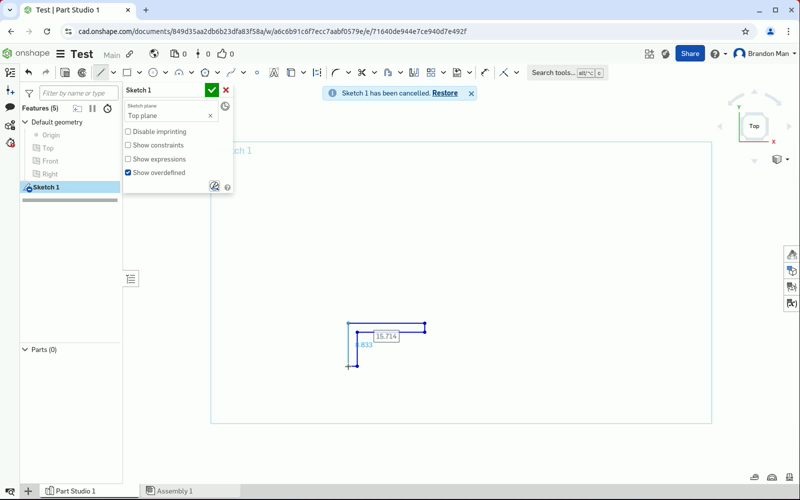
key_up(shift)
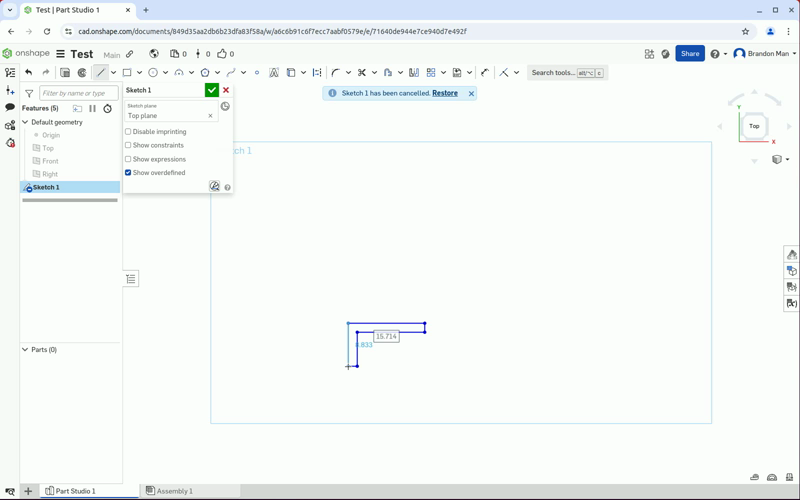
click(348, 366)
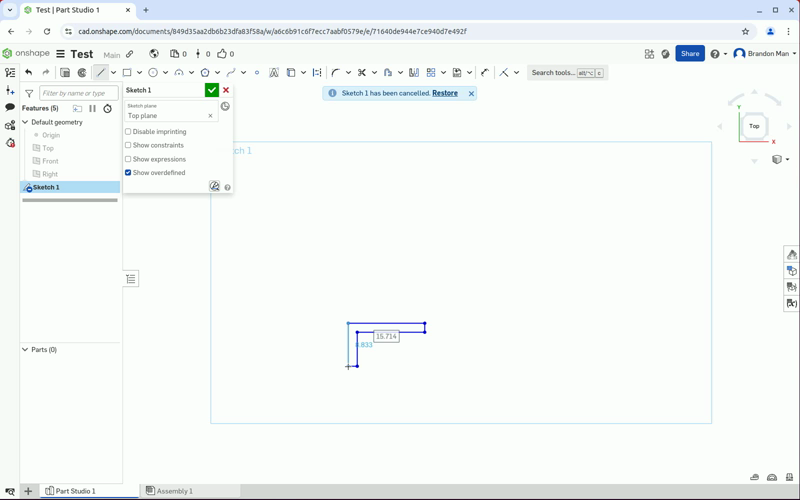
key(esc)
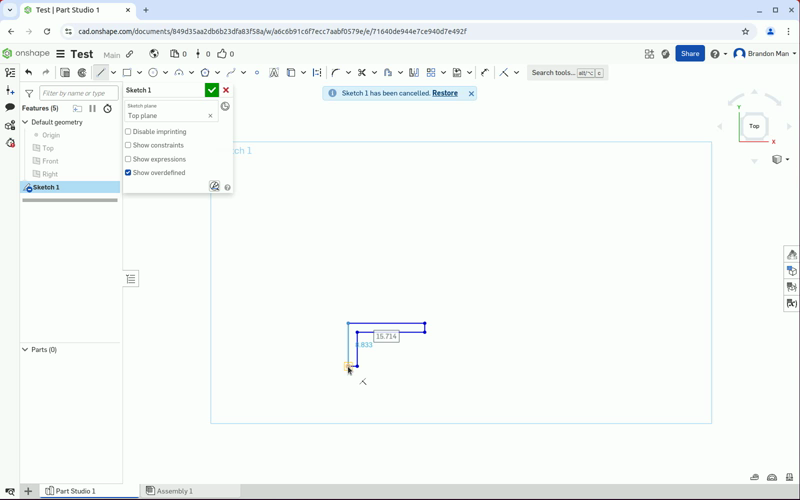
mouse_move(351, 343)
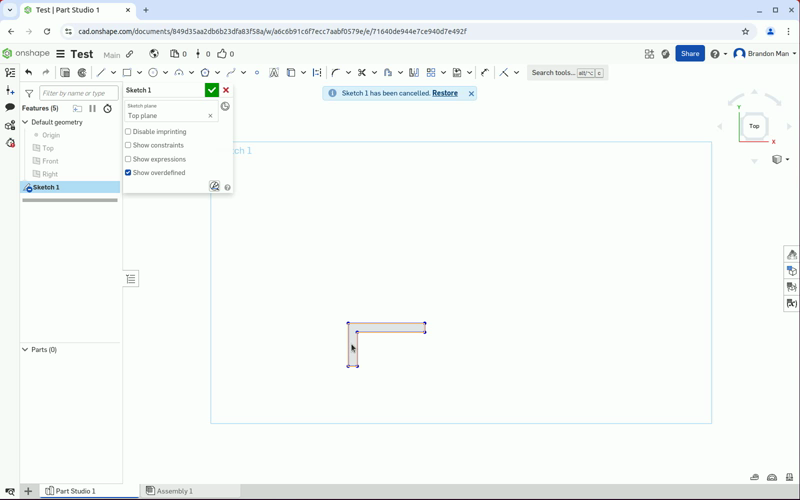
scroll(6)
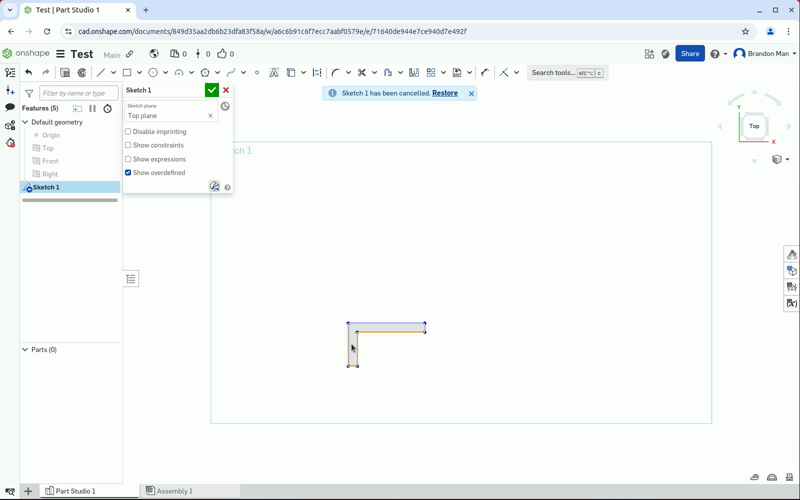
scroll(6)
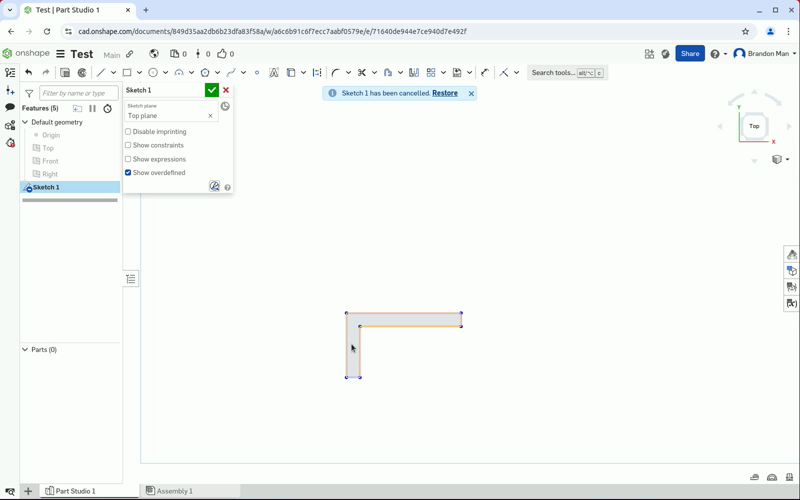
scroll(6)
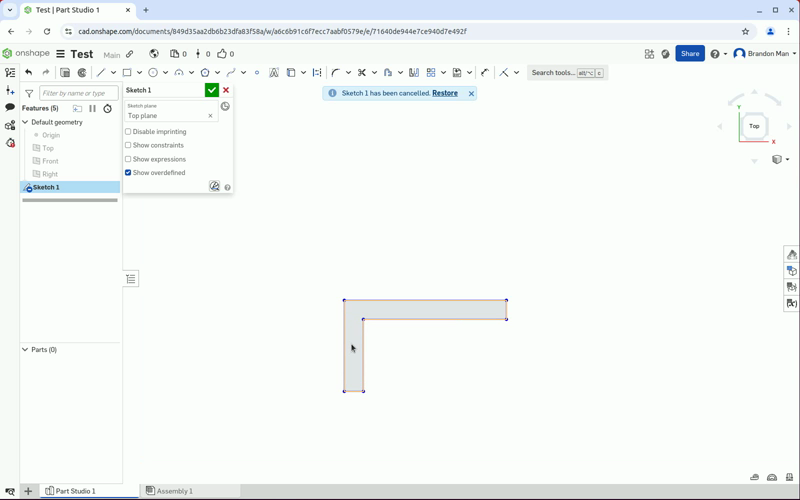
scroll(6)
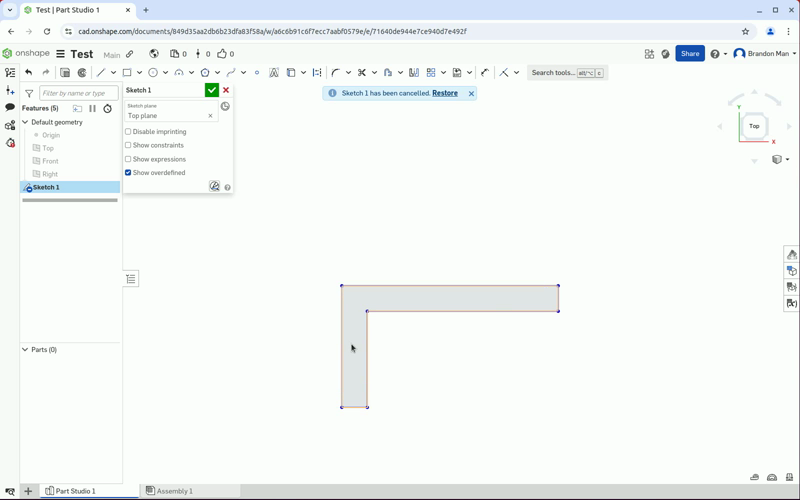
scroll(6)
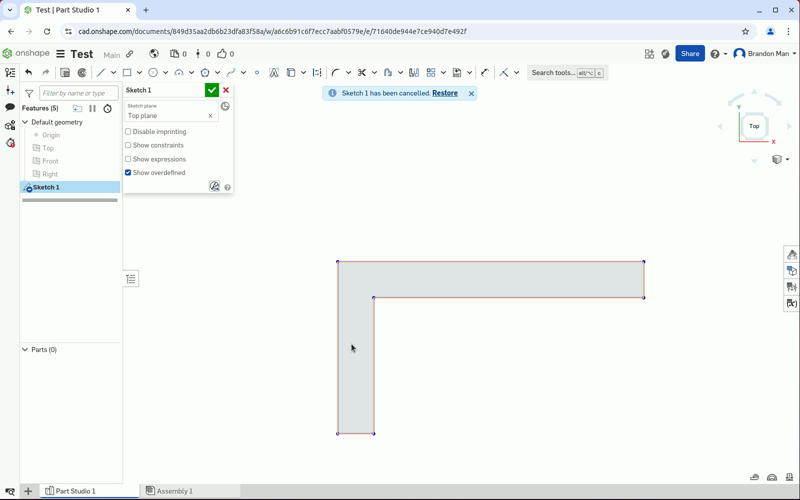
scroll(6)
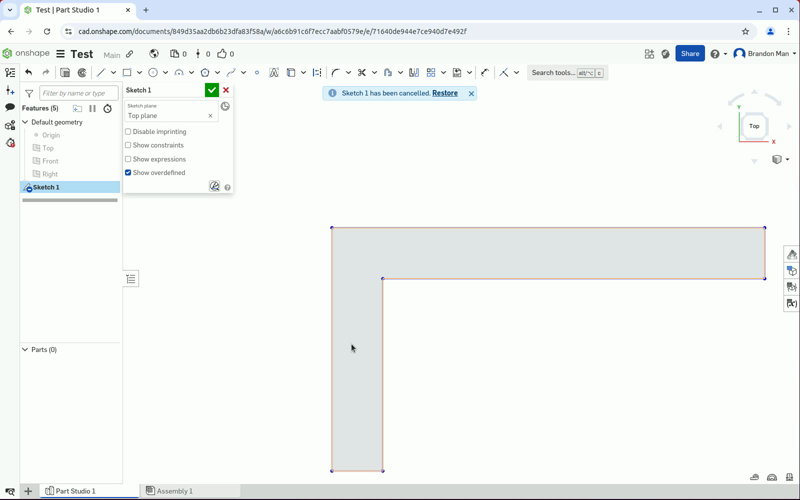
scroll(6)
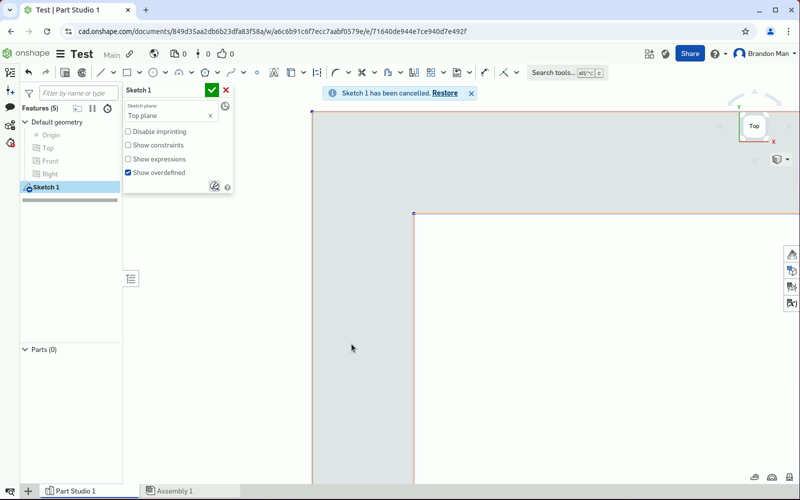
click(351, 343)
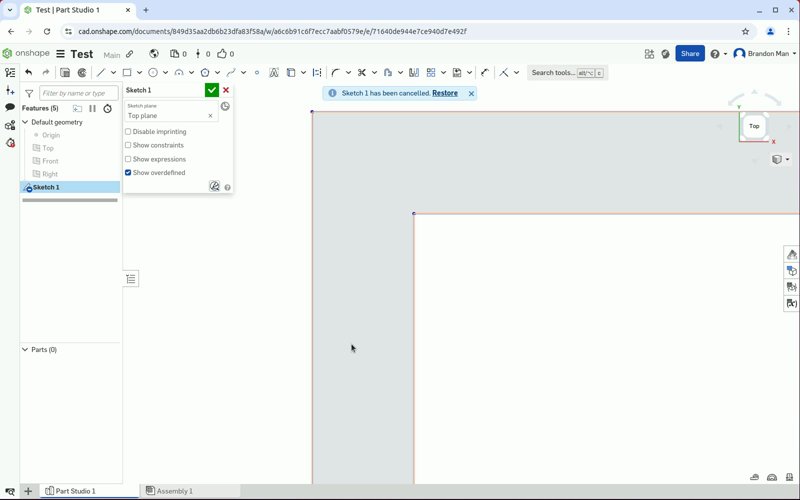
scroll(-6)
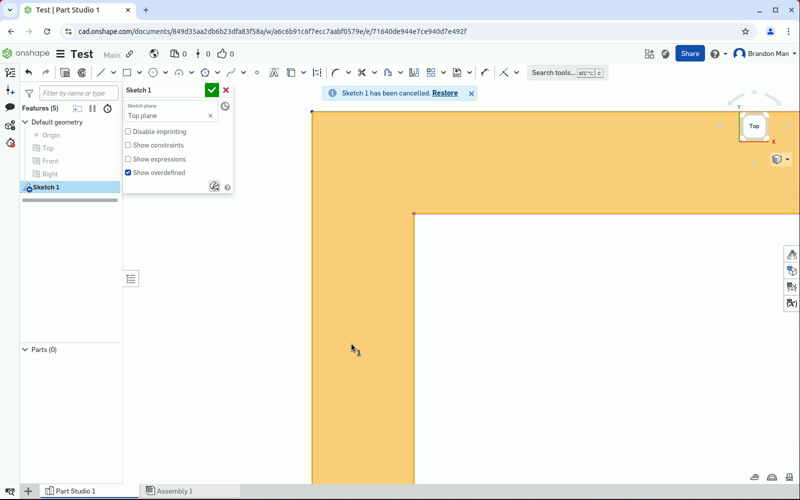
scroll(-6)
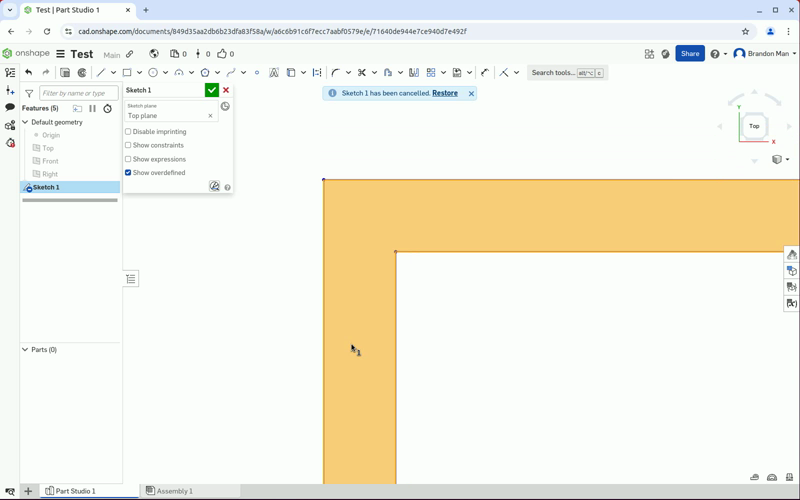
scroll(-6)
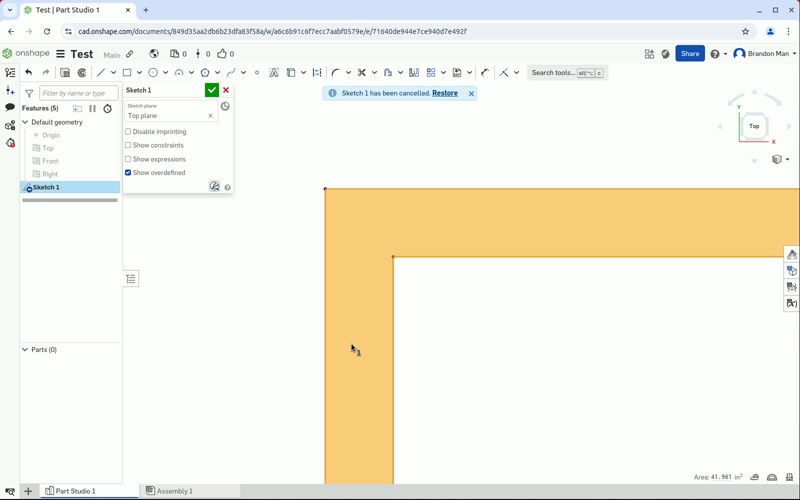
scroll(-6)
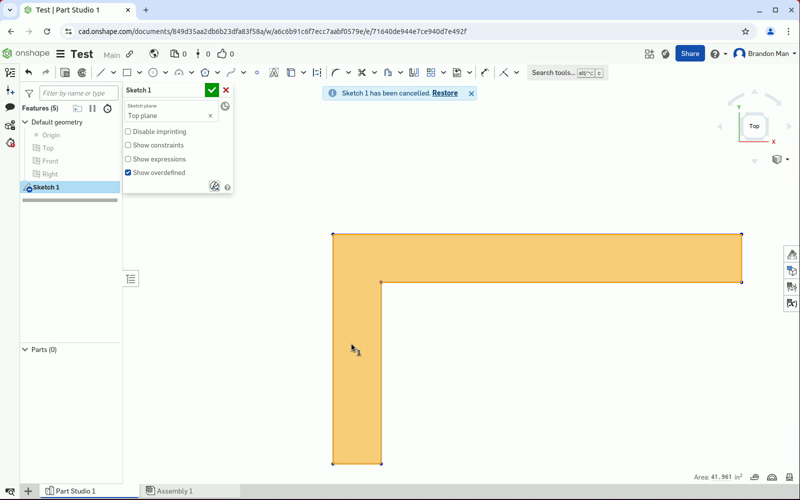
scroll(-6)
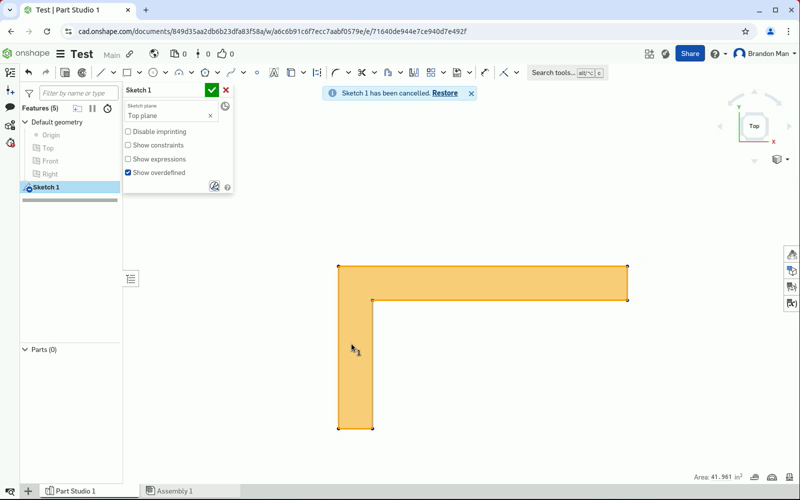
scroll(-6)
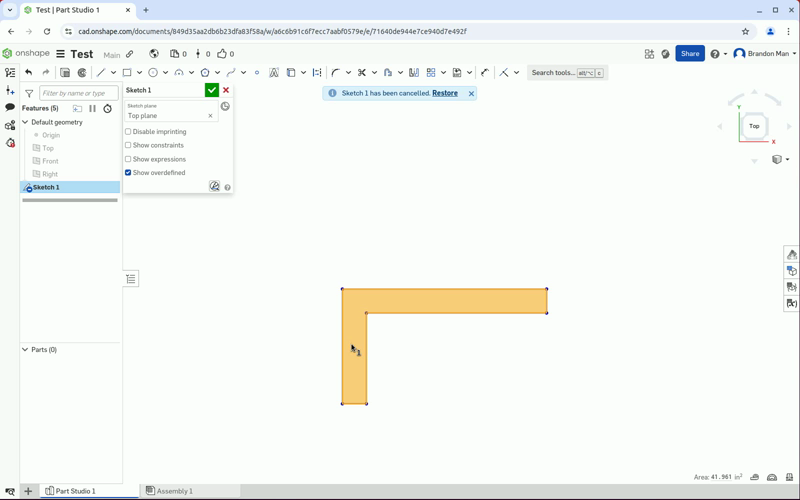
scroll(-6)
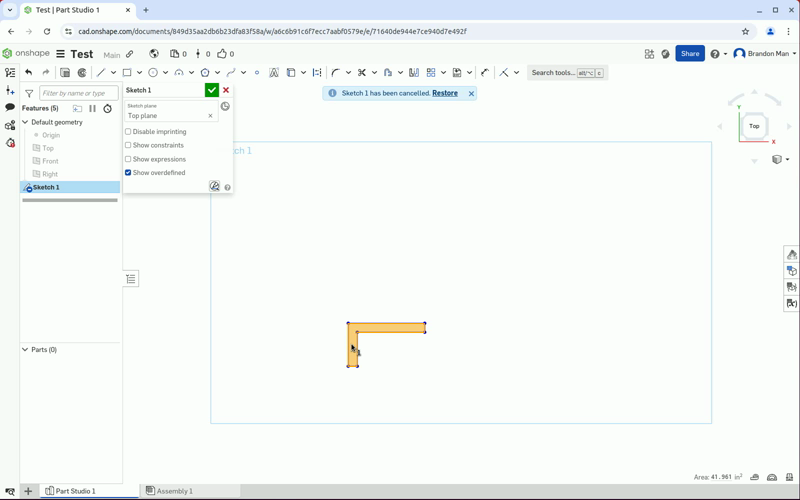
mouse_move(73, 352)
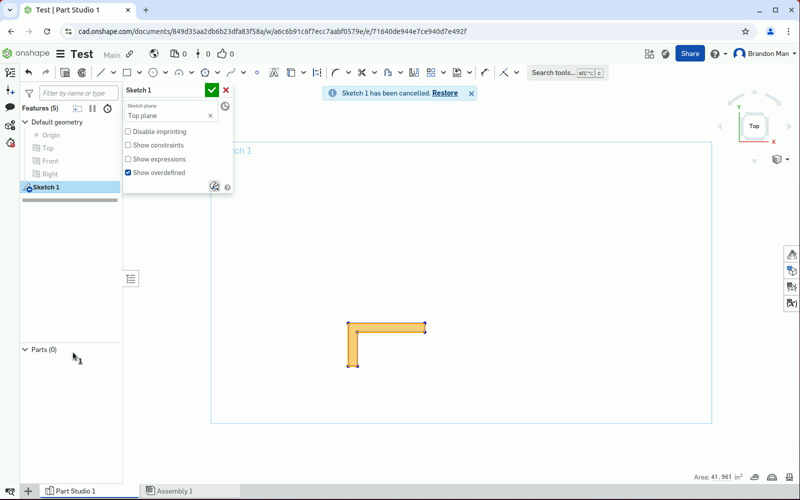
key(shift+y)
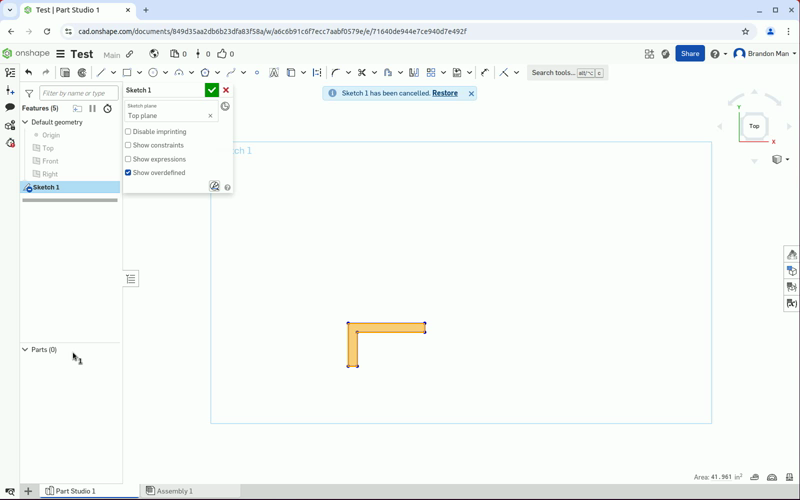
key(shift+e)
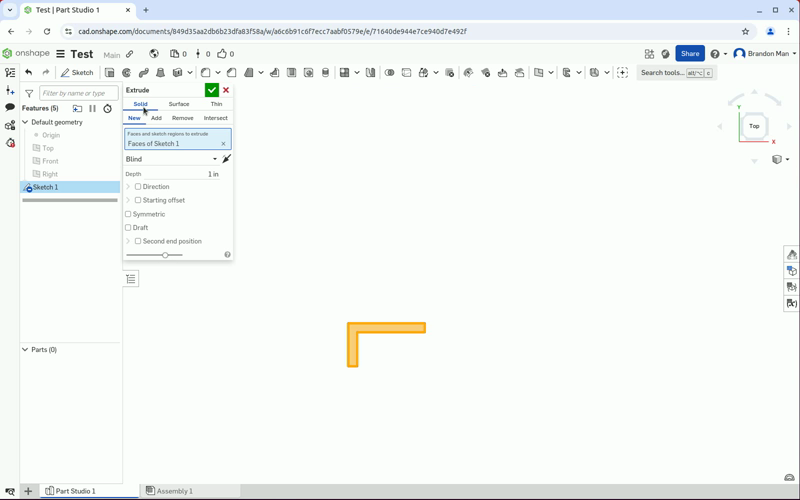
mouse_move(143, 106)
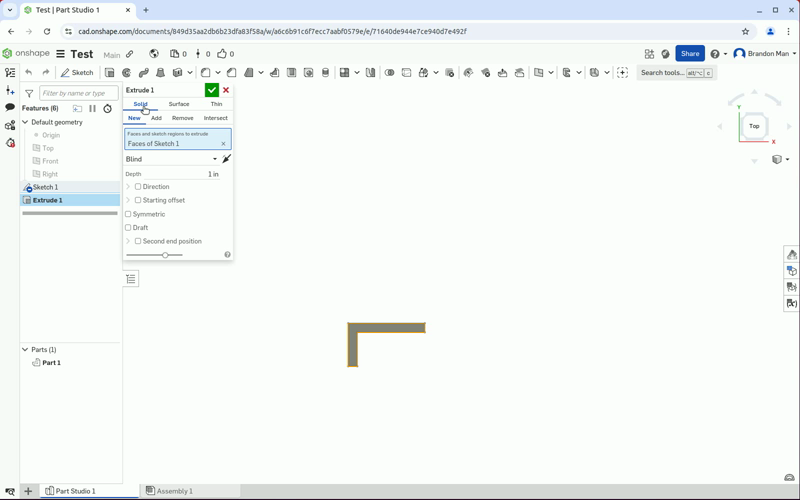
click(143, 106)
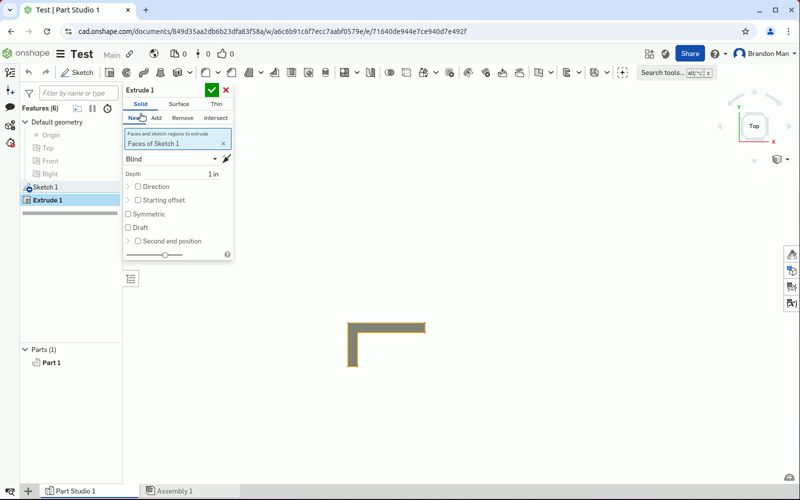
mouse_move(137, 120)
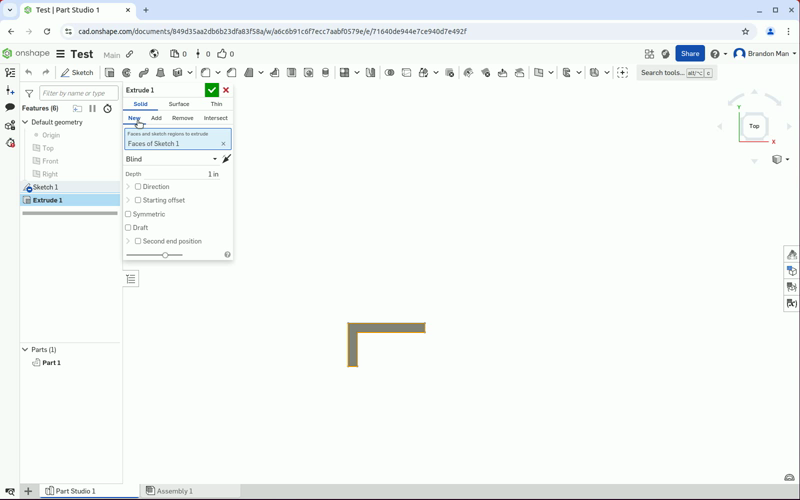
click(137, 120)
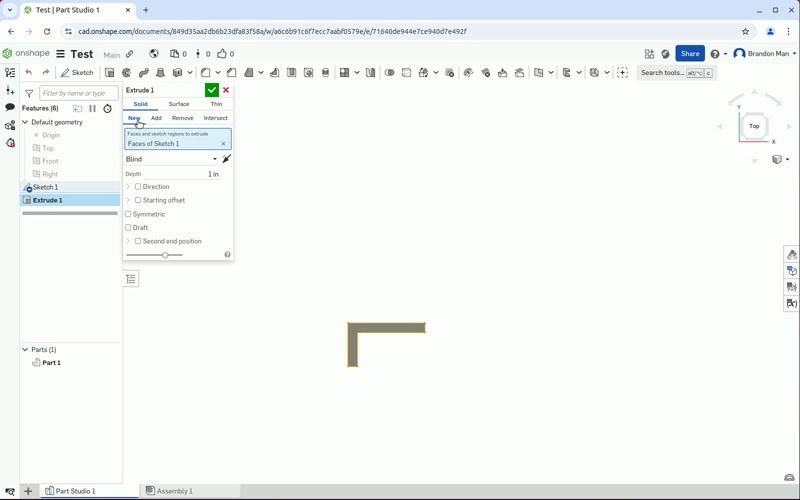
key(tab, 4)
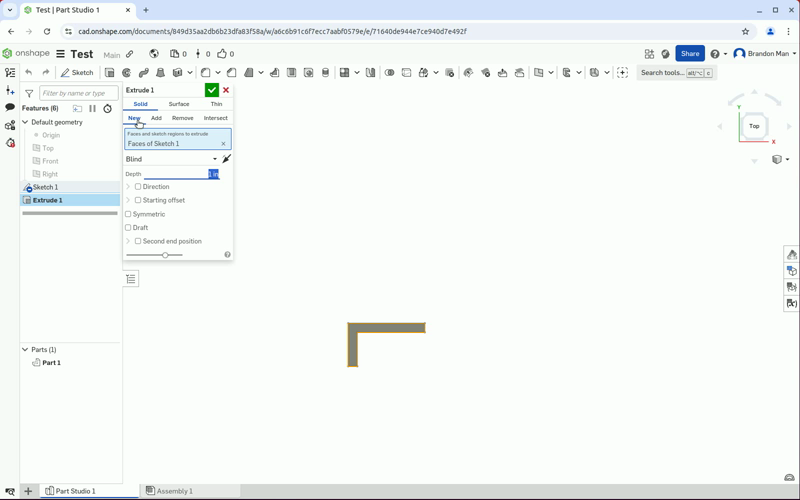
text(0.963)
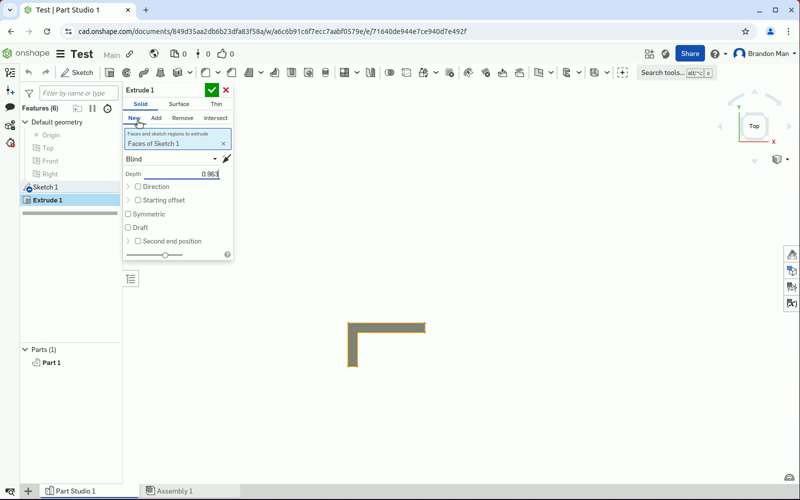
key(enter)
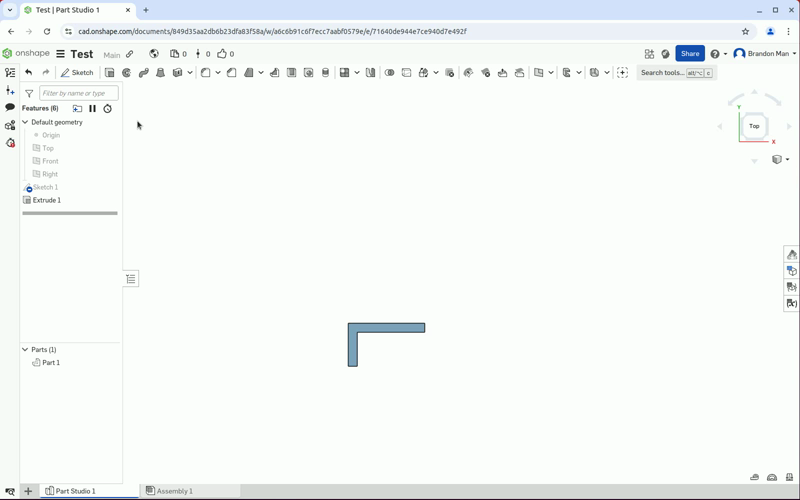
key(shift+h)
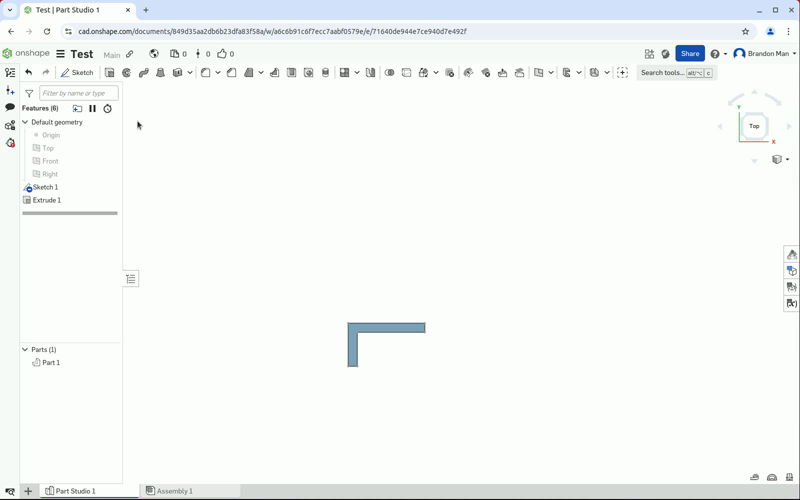
key(shift+h)
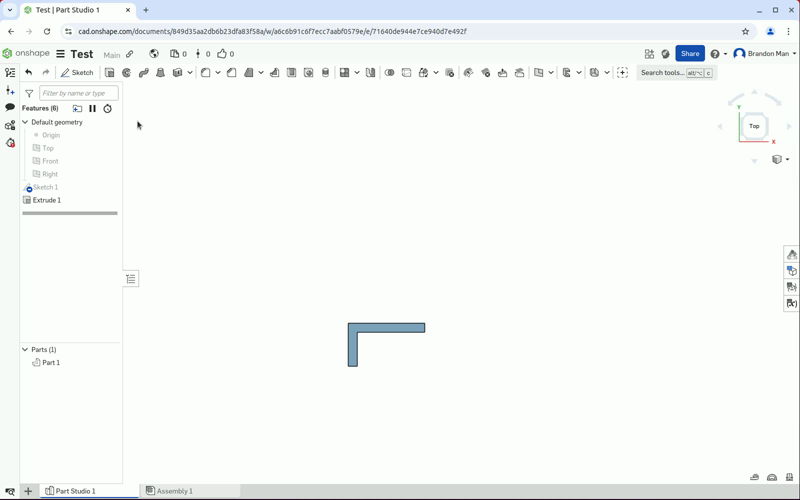
mouse_move(73, 189)
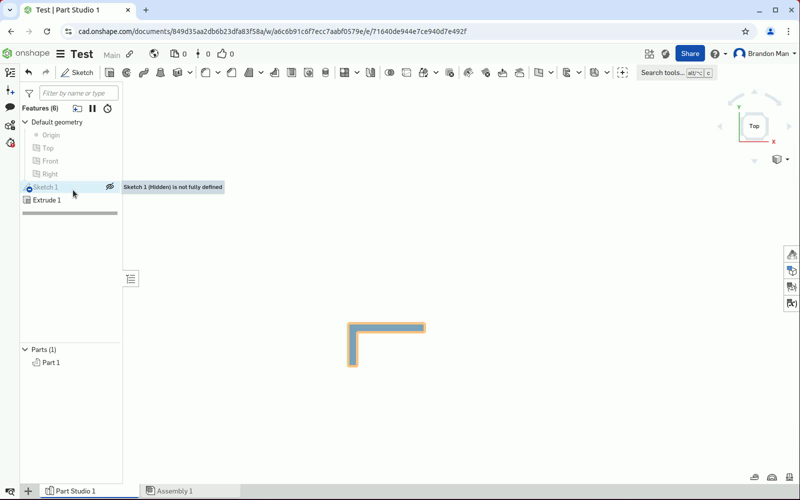
click(73, 189)
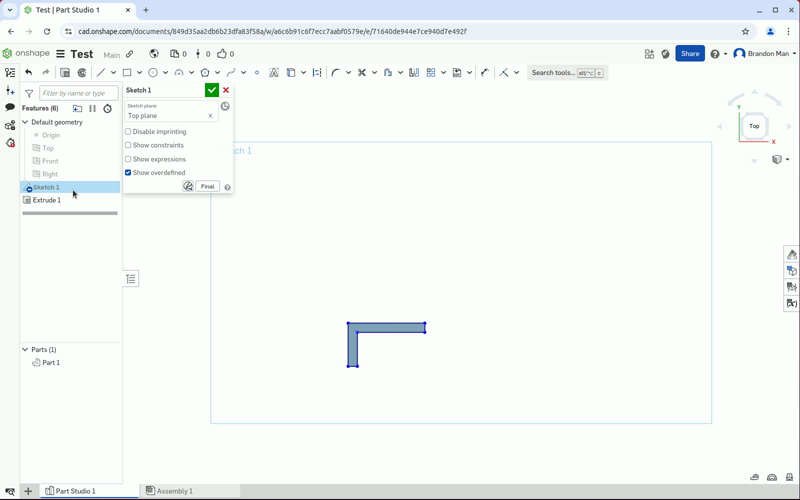
mouse_move(229, 92)
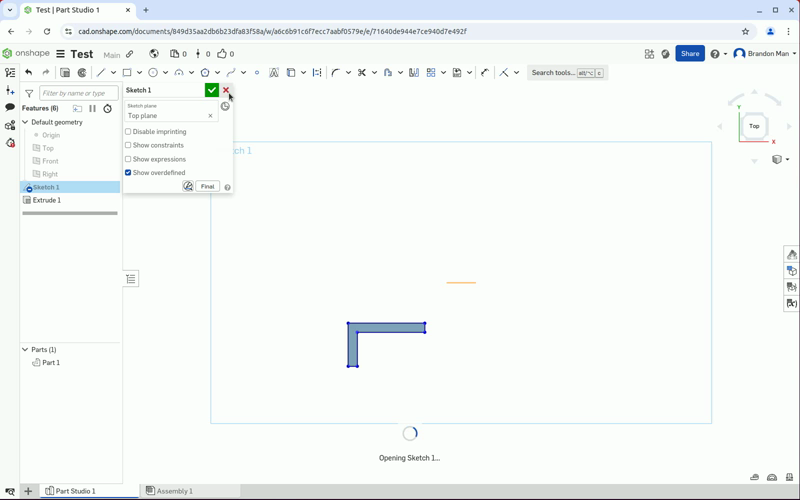
click(229, 92)
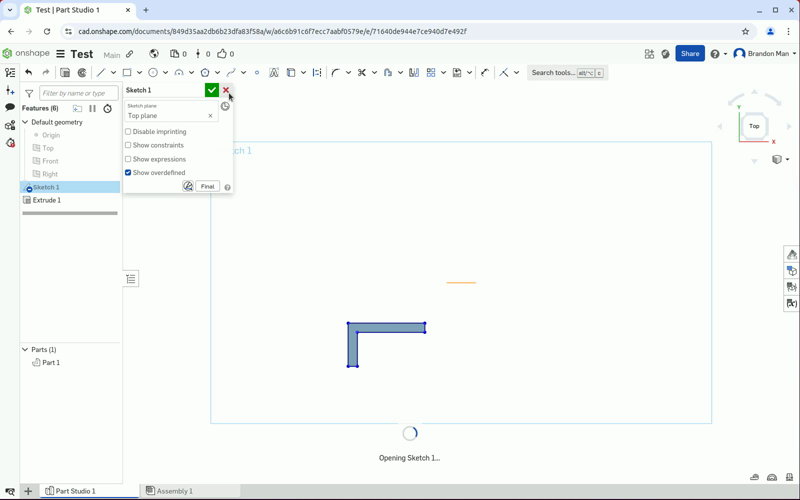
key(shift+s)
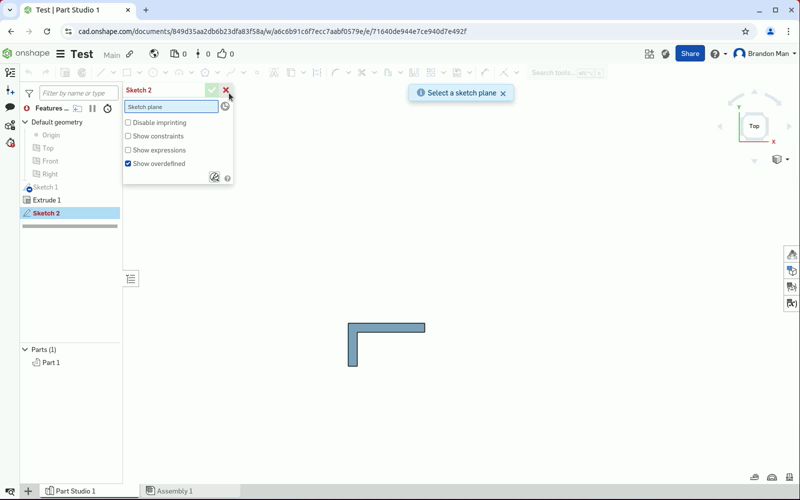
mouse_move(73, 150)
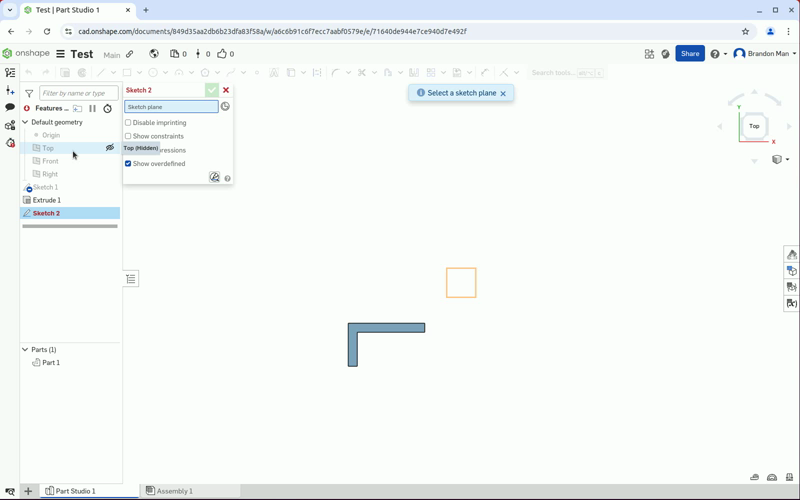
click(73, 150)
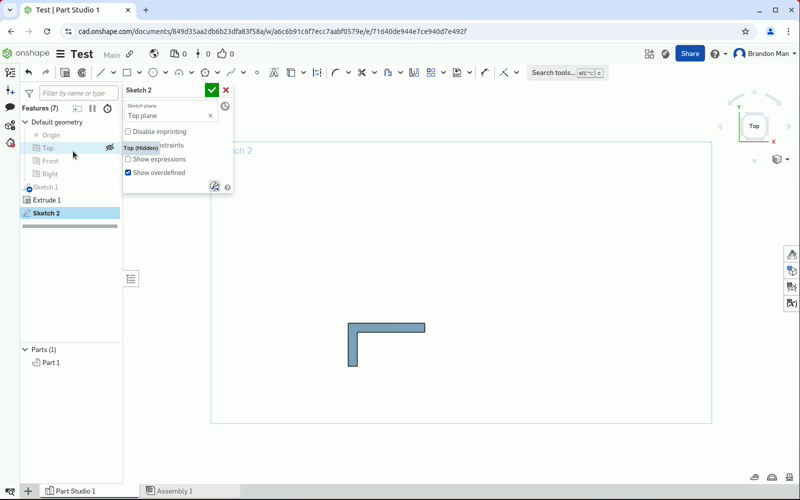
mouse_move(73, 352)
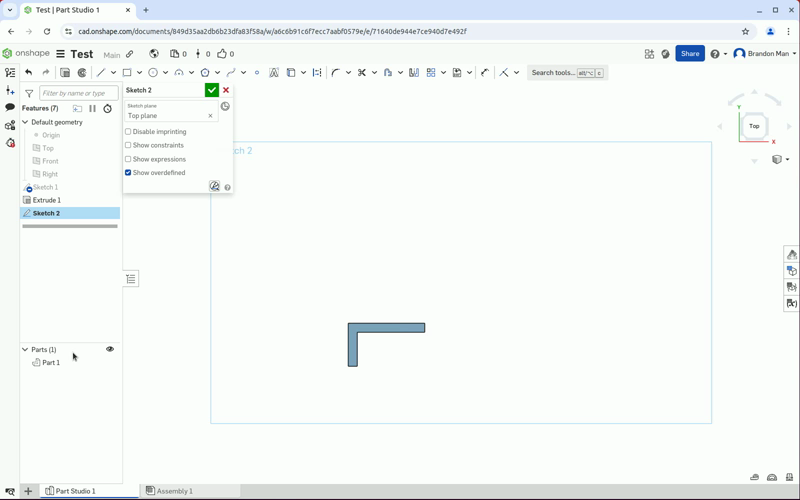
key(y)
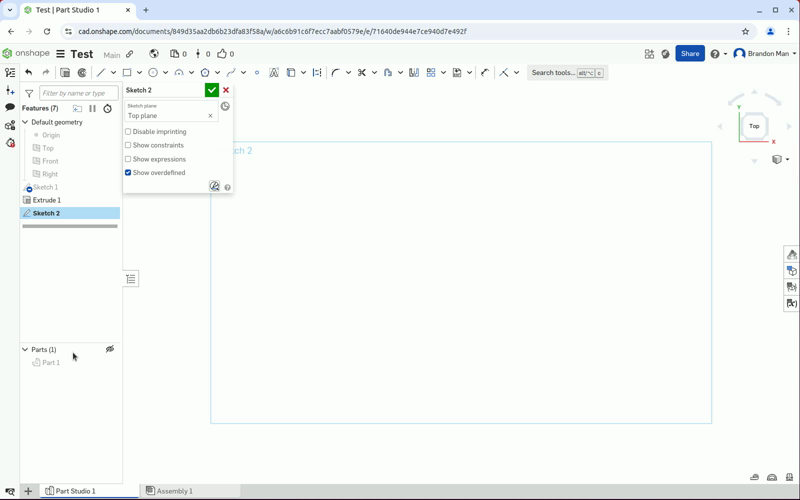
key(l)
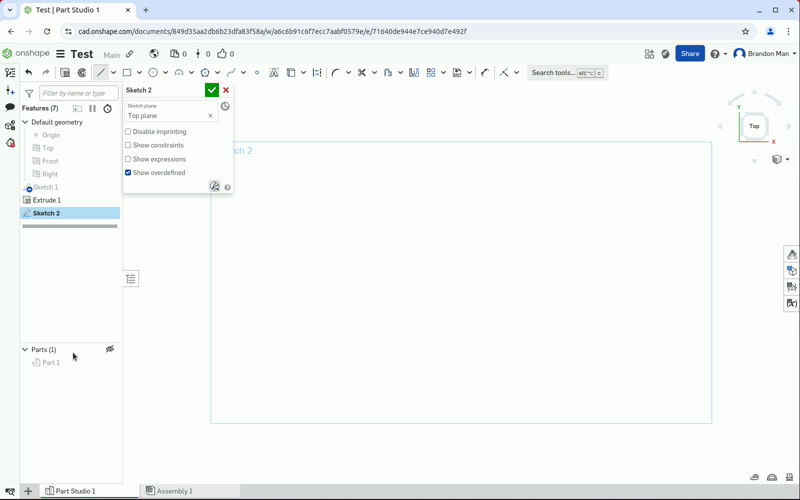
key_down(shift)
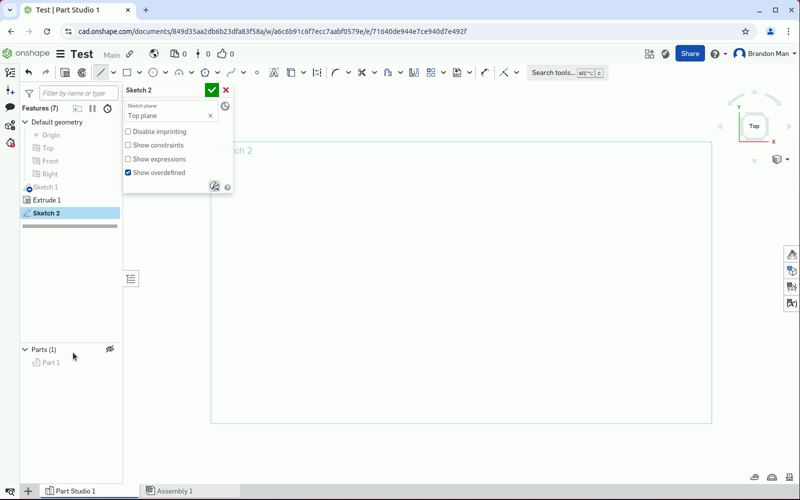
mouse_move(424, 366)
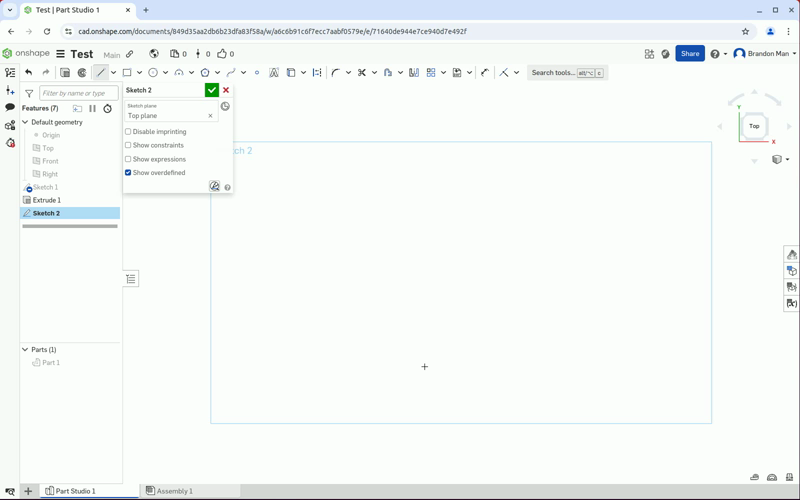
click(424, 366)
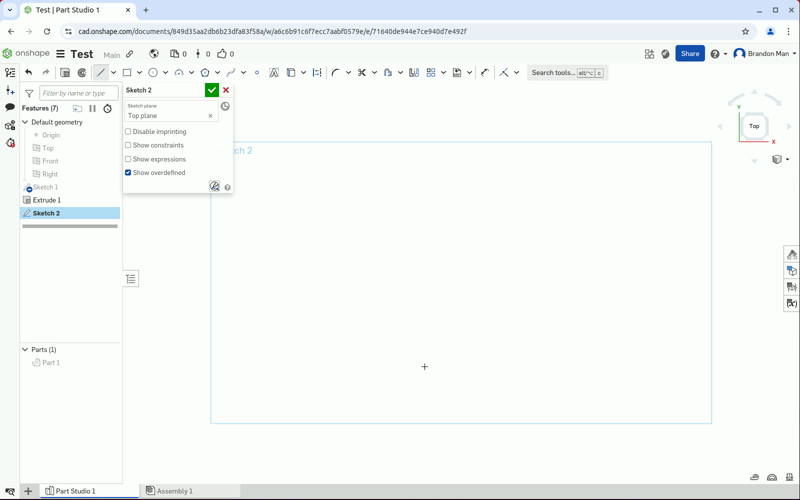
key_up(shift)
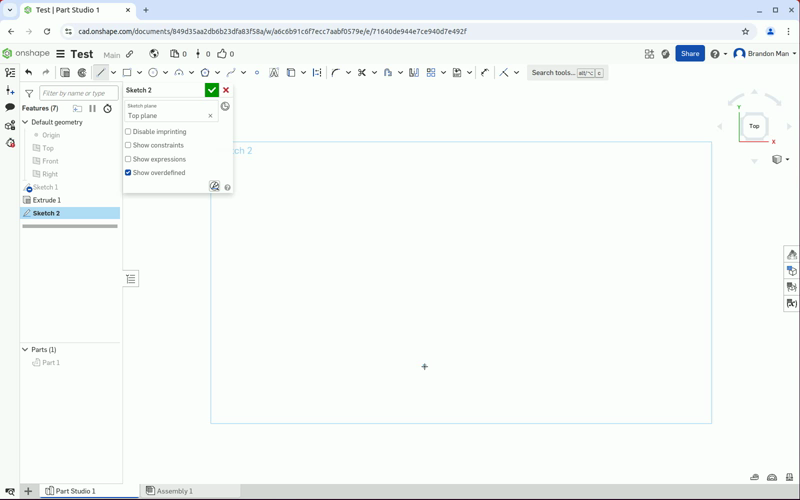
key_down(shift)
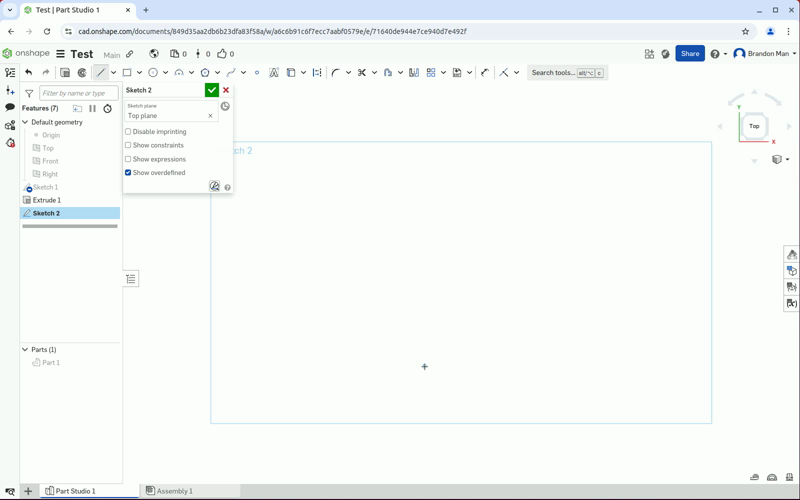
mouse_move(454, 366)
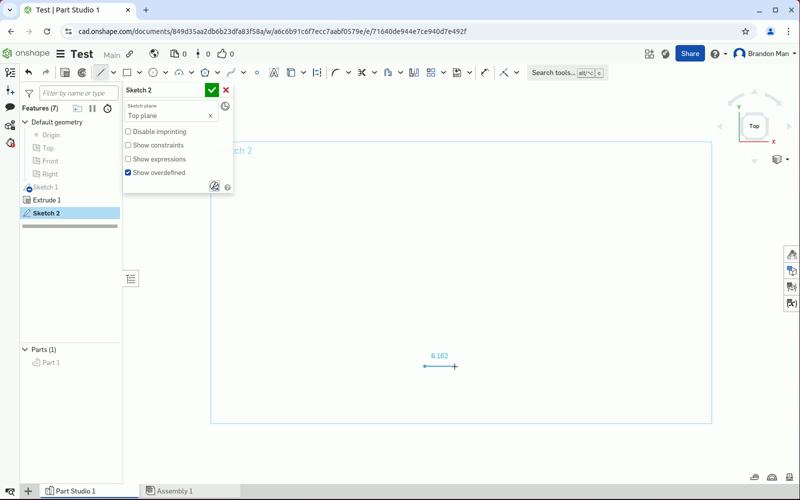
mouse_move(433, 366)
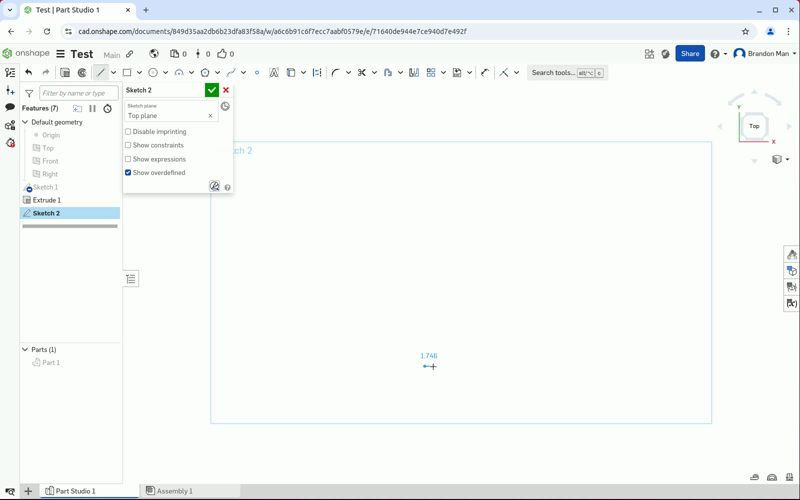
click(433, 366)
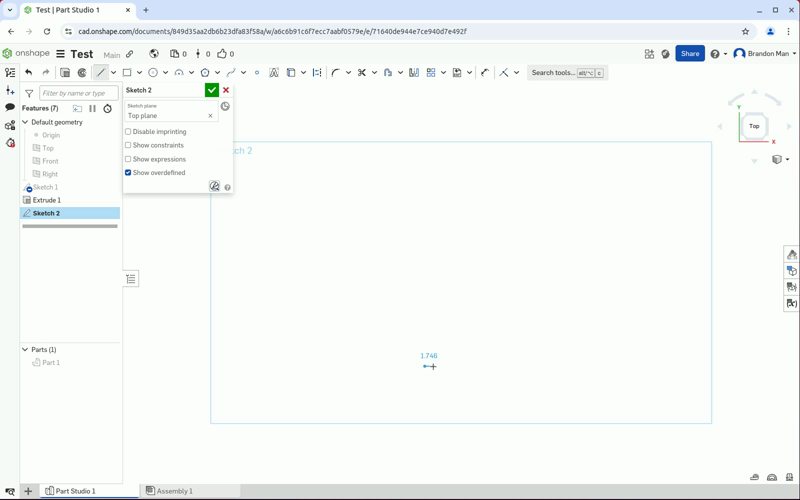
key_up(shift)
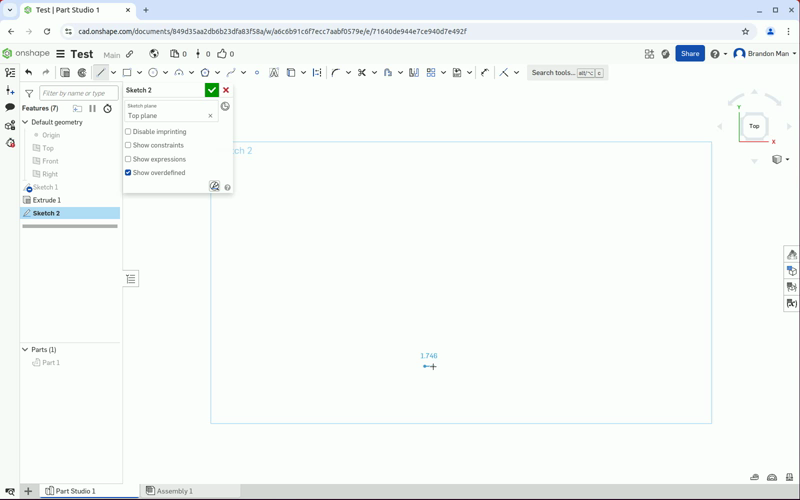
key_down(shift)
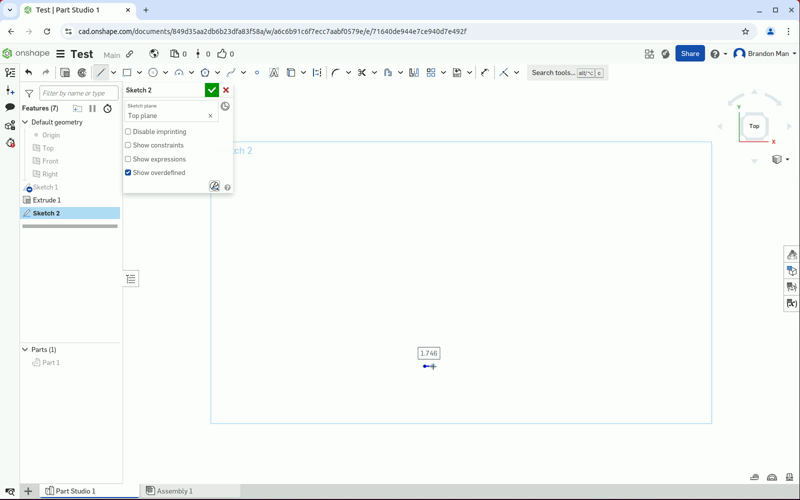
mouse_move(463, 366)
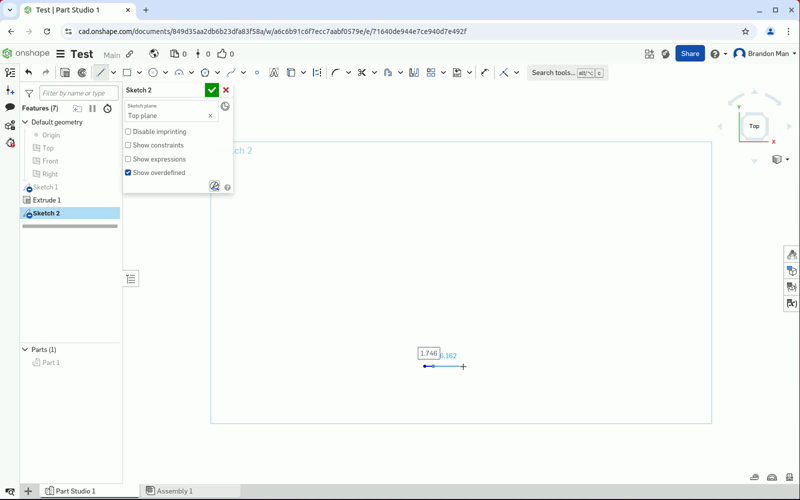
mouse_move(433, 323)
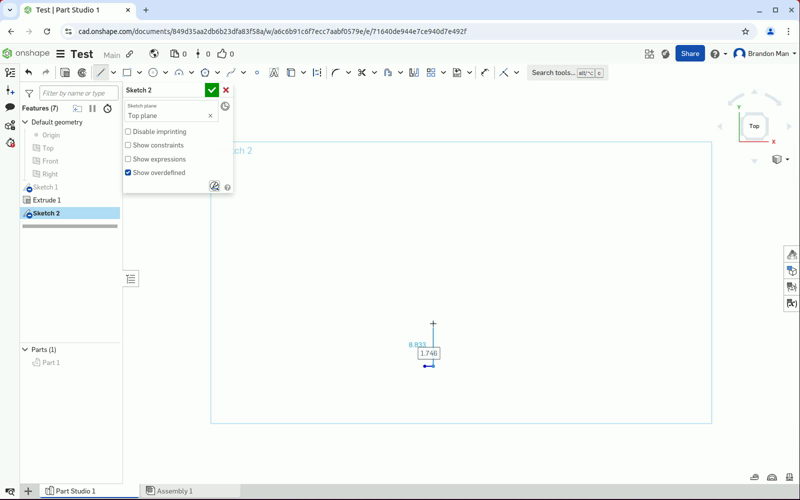
click(433, 323)
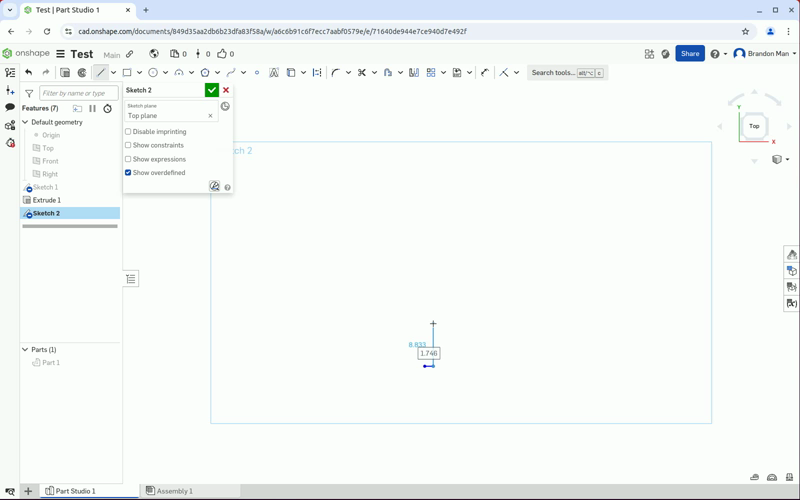
key_up(shift)
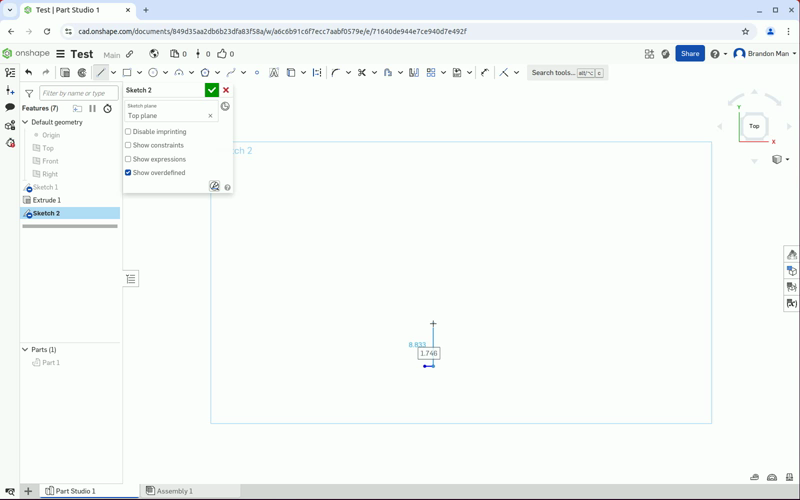
key_down(shift)
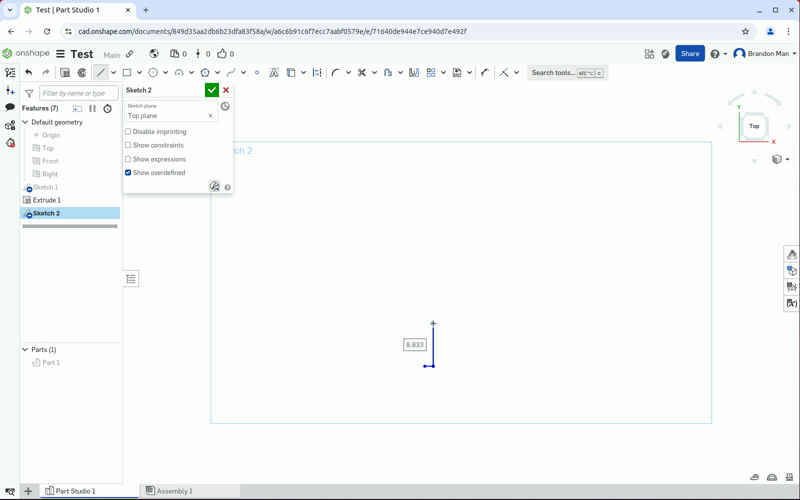
mouse_move(463, 323)
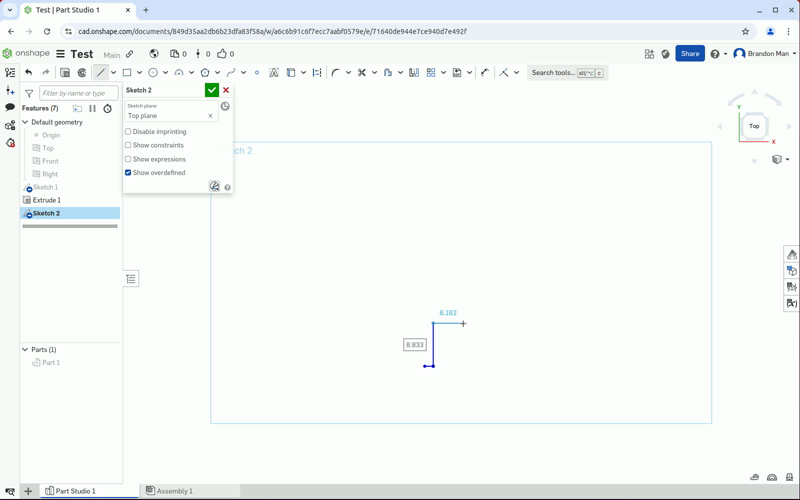
mouse_move(424, 323)
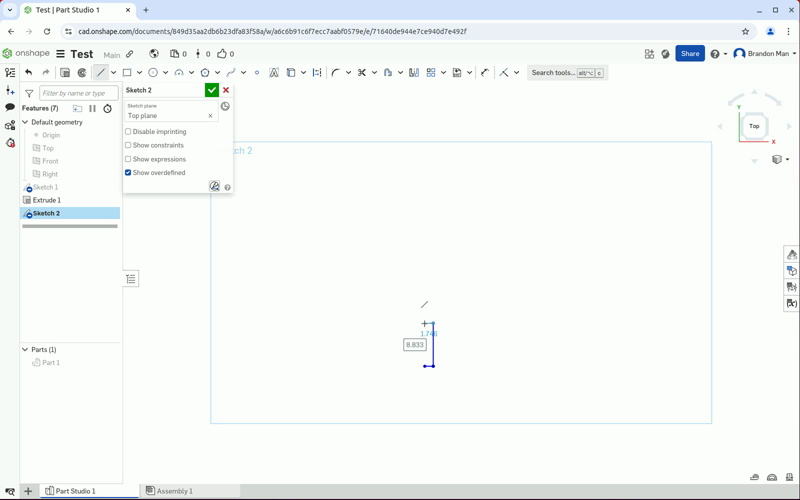
click(424, 323)
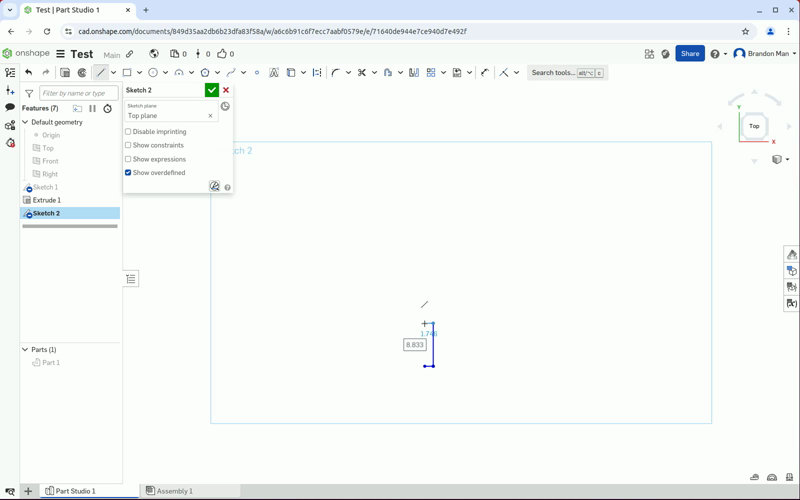
key_up(shift)
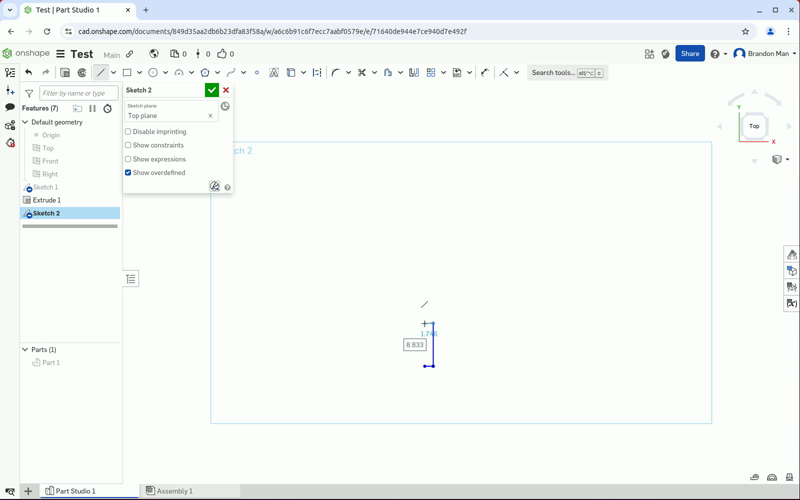
key_down(shift)
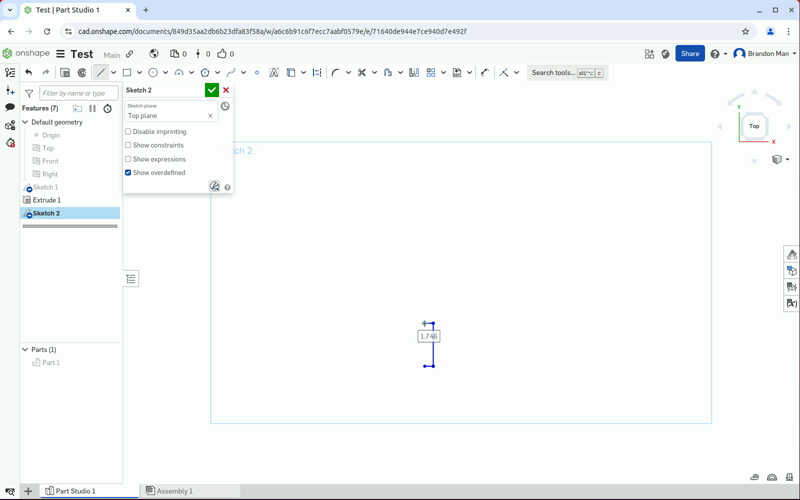
mouse_move(454, 323)
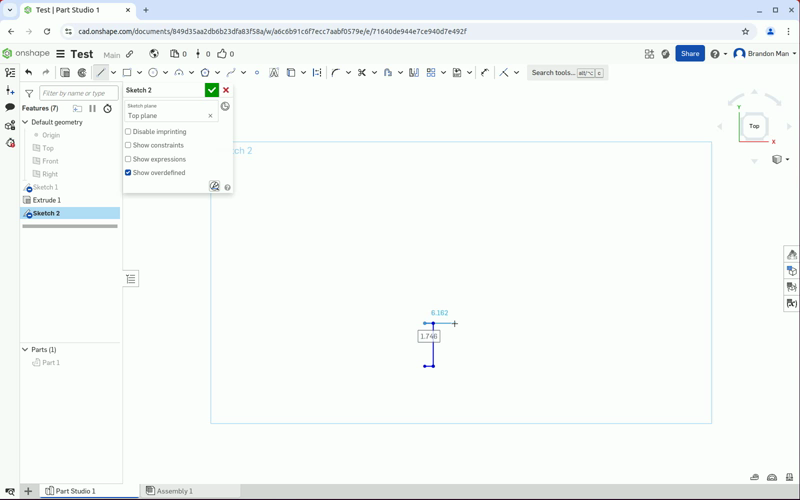
mouse_move(424, 331)
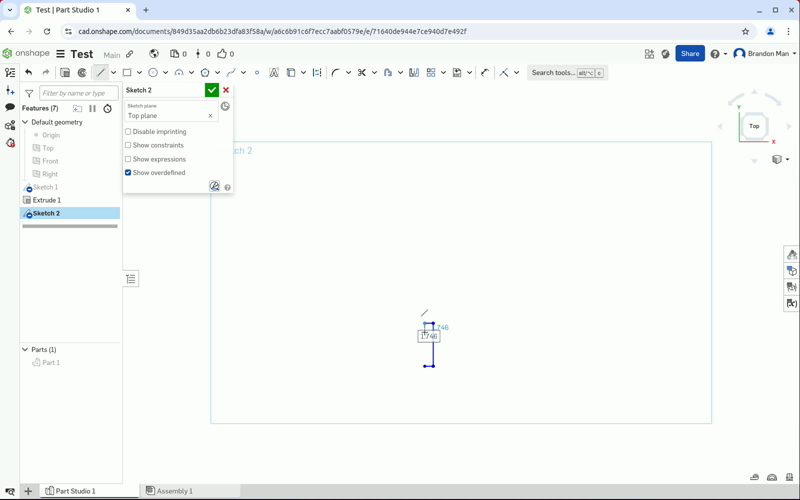
click(424, 331)
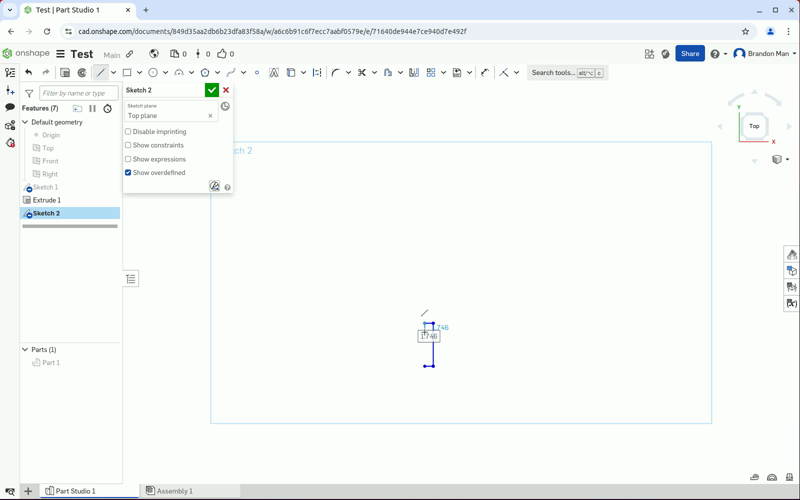
key_up(shift)
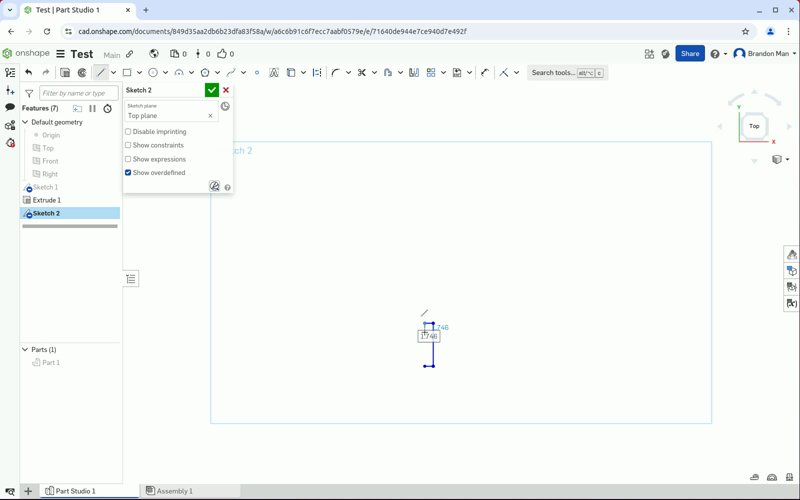
mouse_move(454, 331)
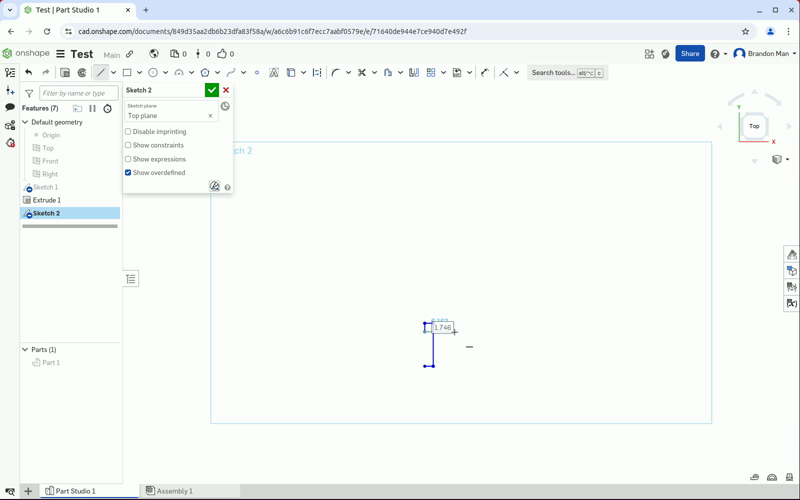
key_down(shift)
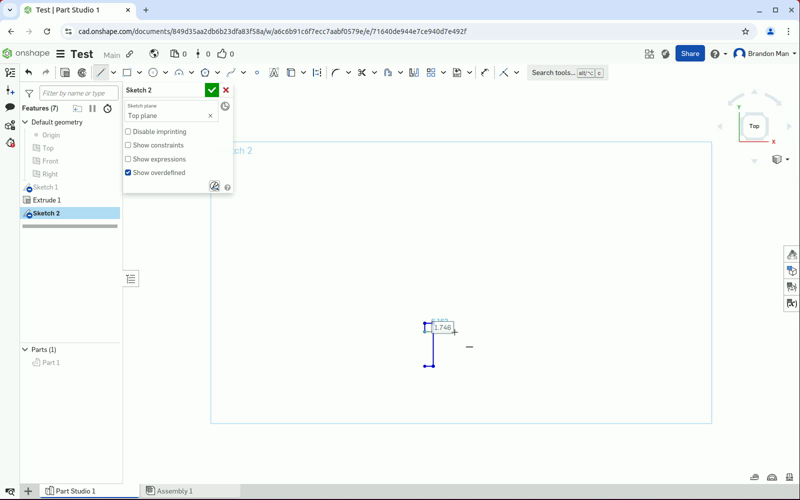
mouse_move(424, 366)
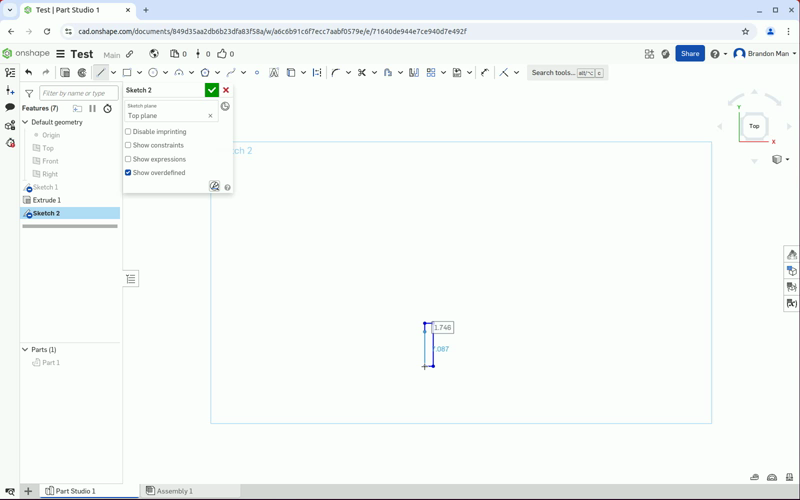
key_up(shift)
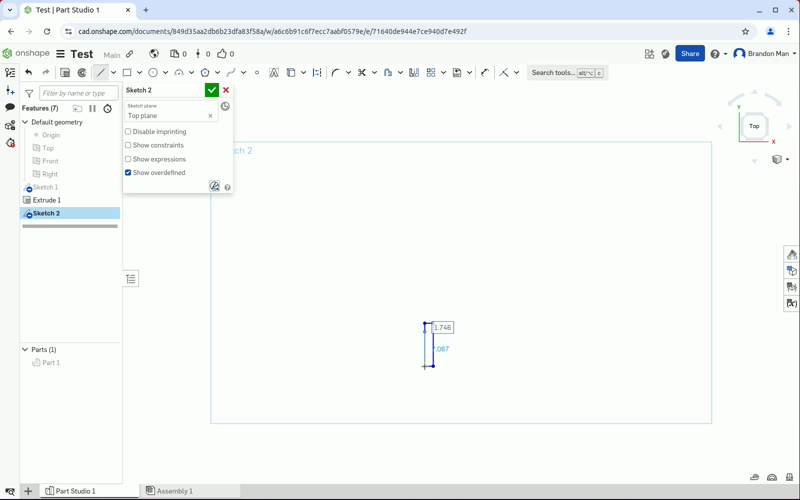
click(424, 366)
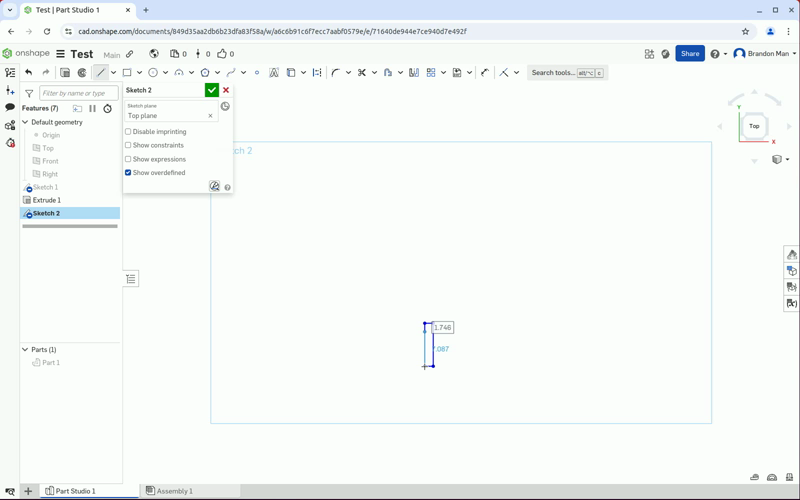
key(esc)
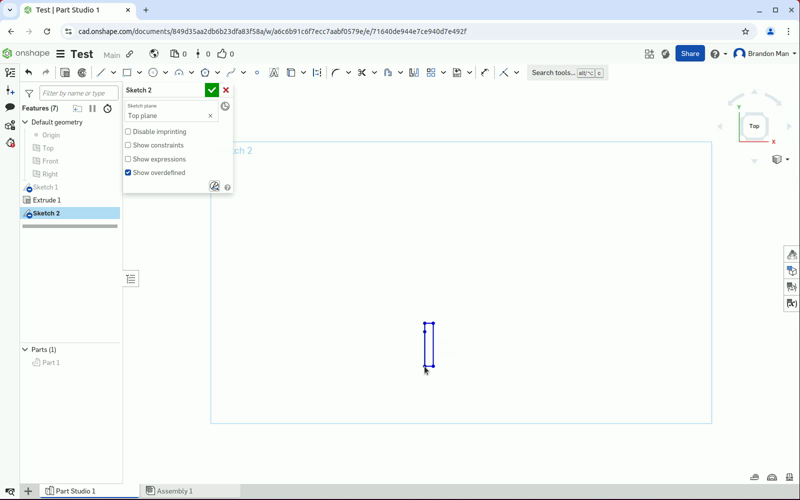
mouse_move(431, 364)
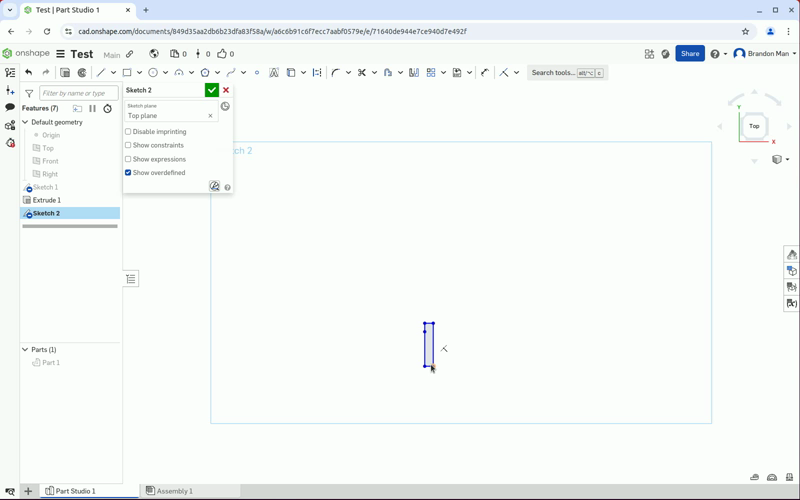
scroll(6)
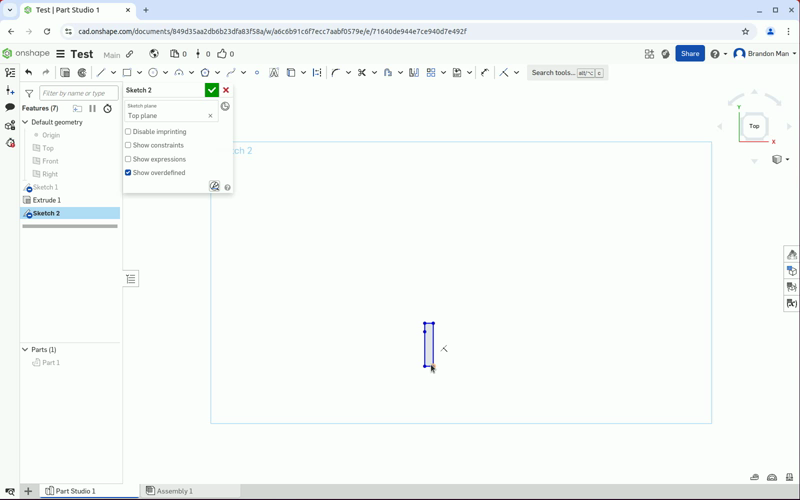
scroll(6)
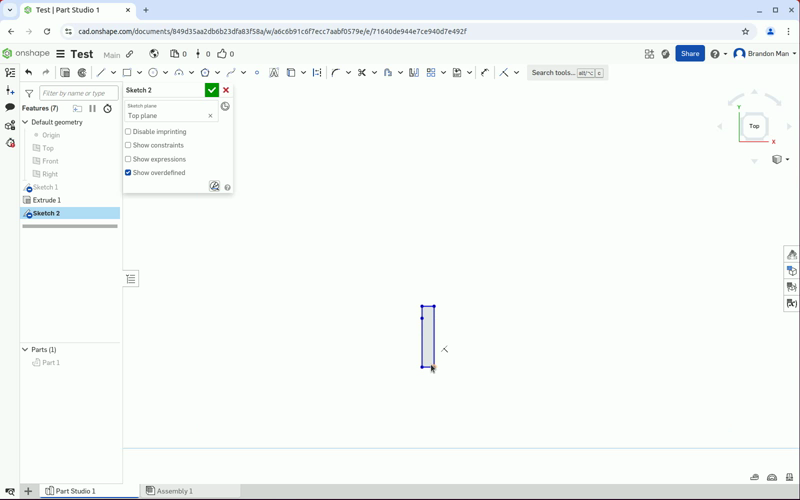
scroll(6)
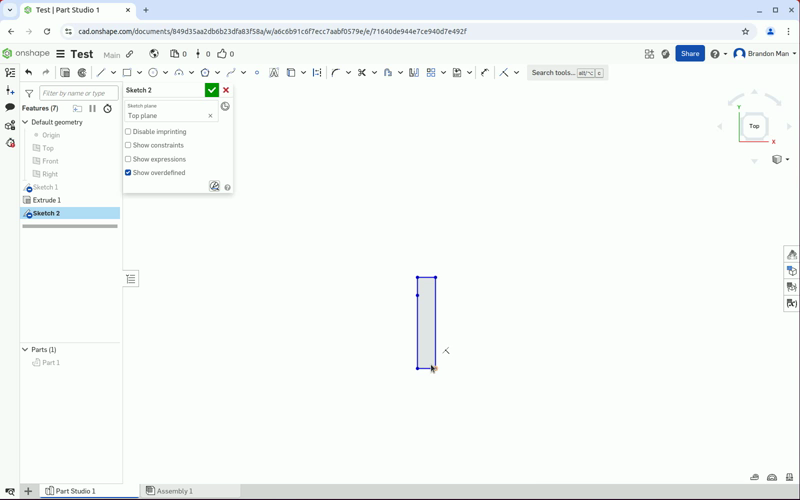
scroll(6)
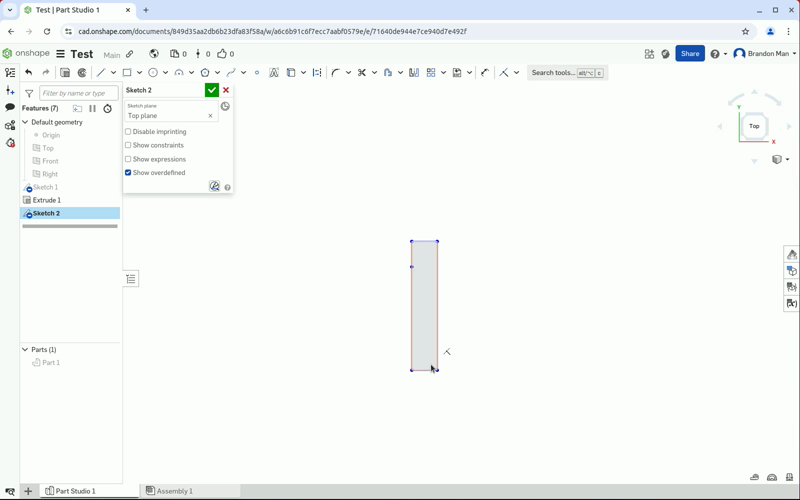
scroll(6)
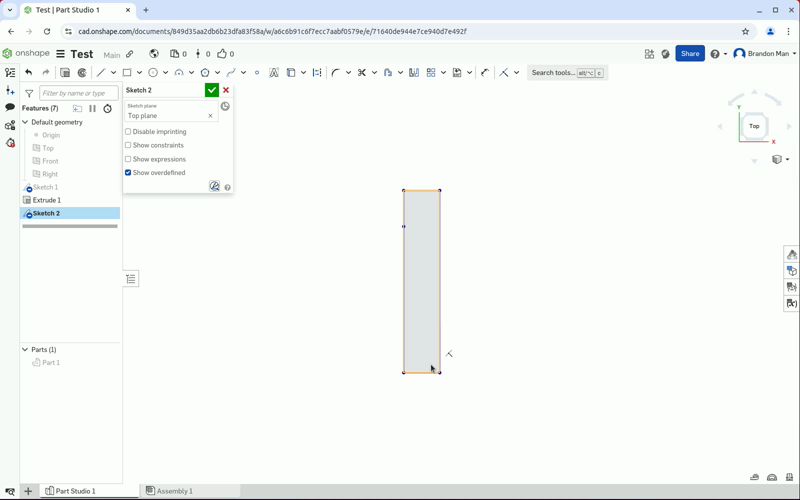
scroll(6)
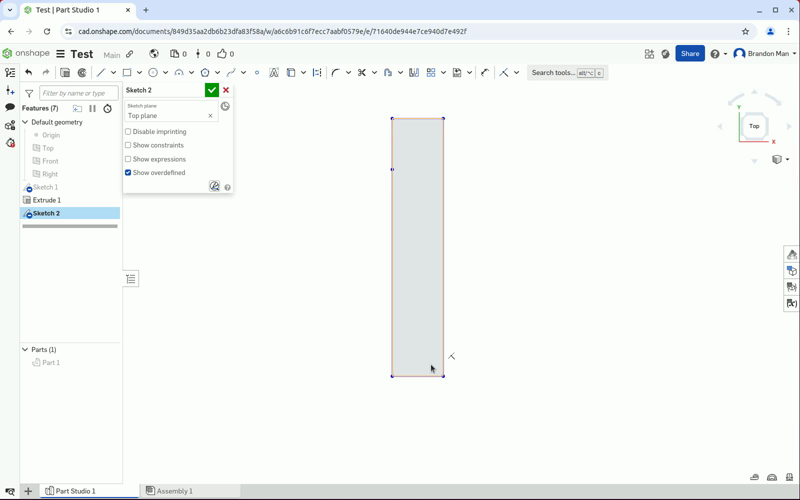
scroll(6)
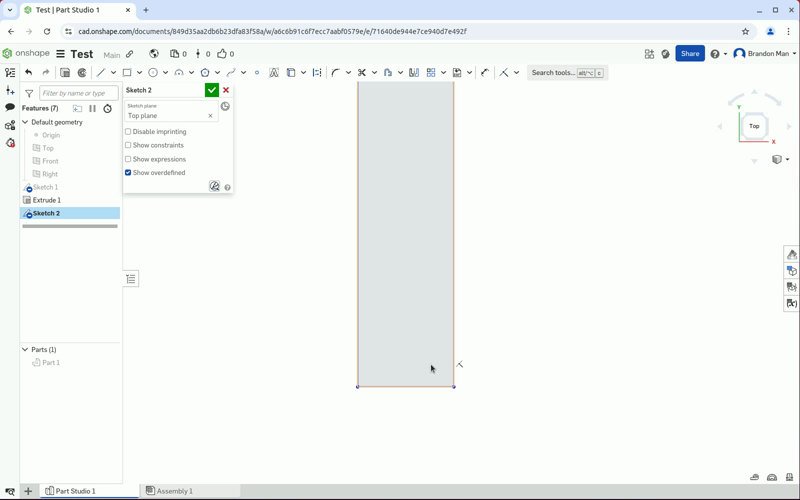
click(431, 364)
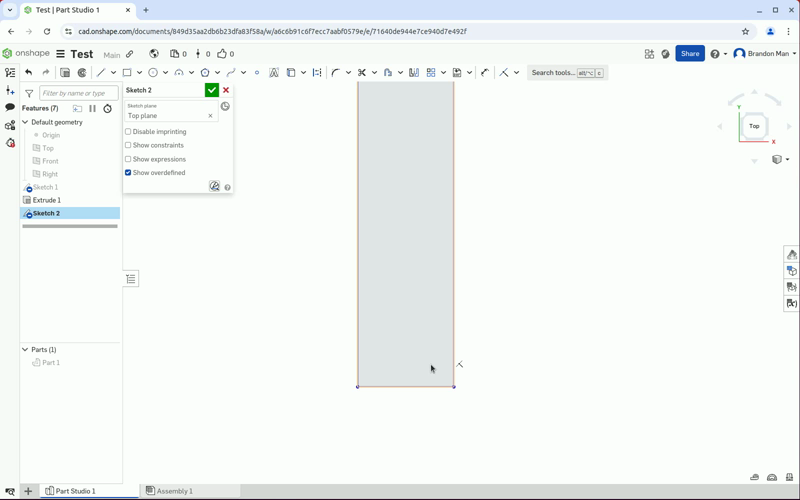
scroll(-6)
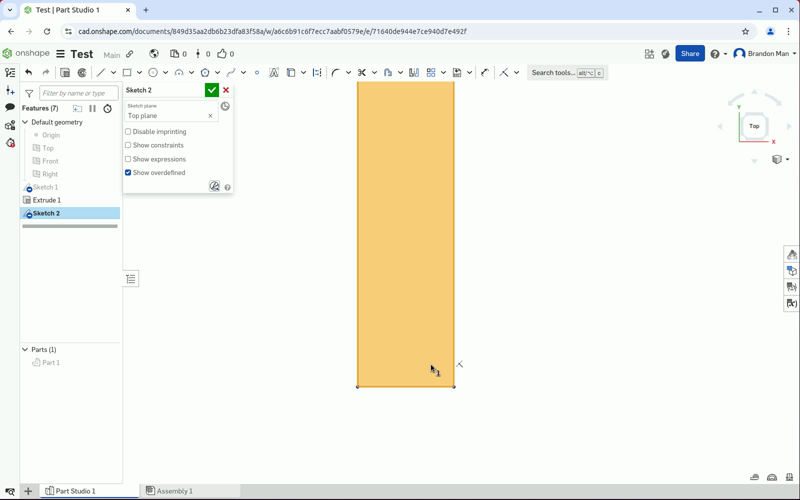
scroll(-6)
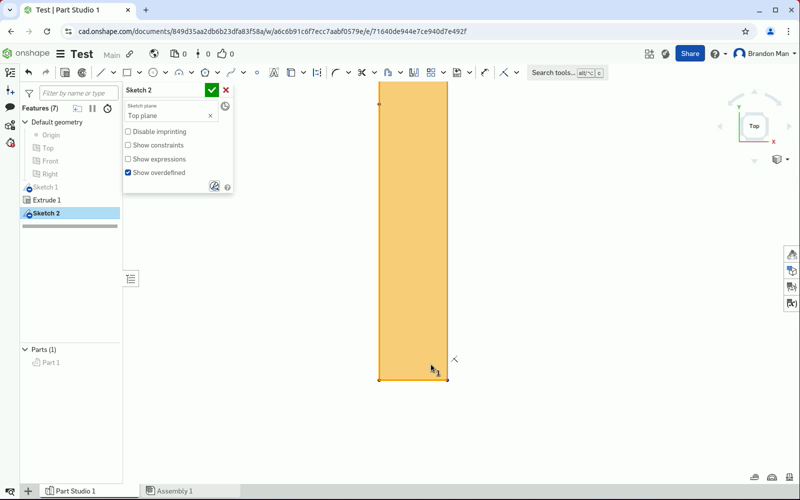
scroll(-6)
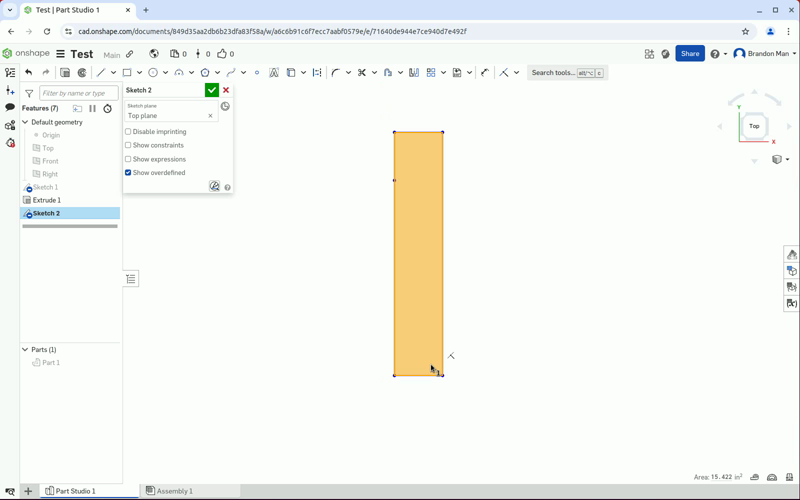
scroll(-6)
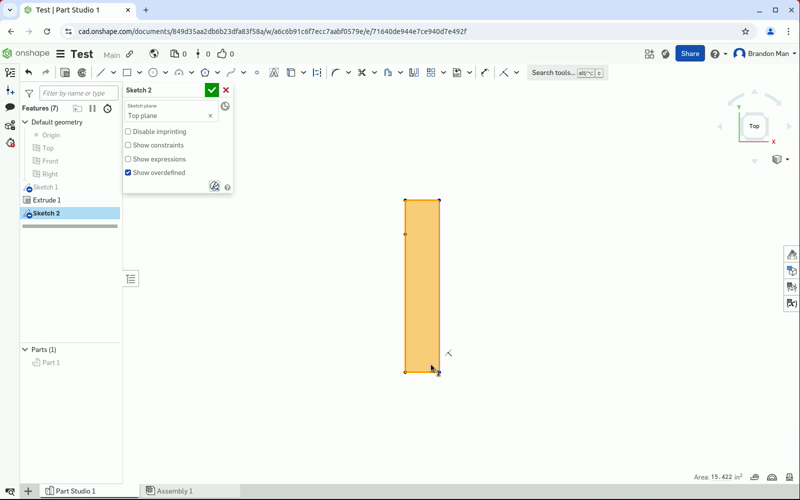
scroll(-6)
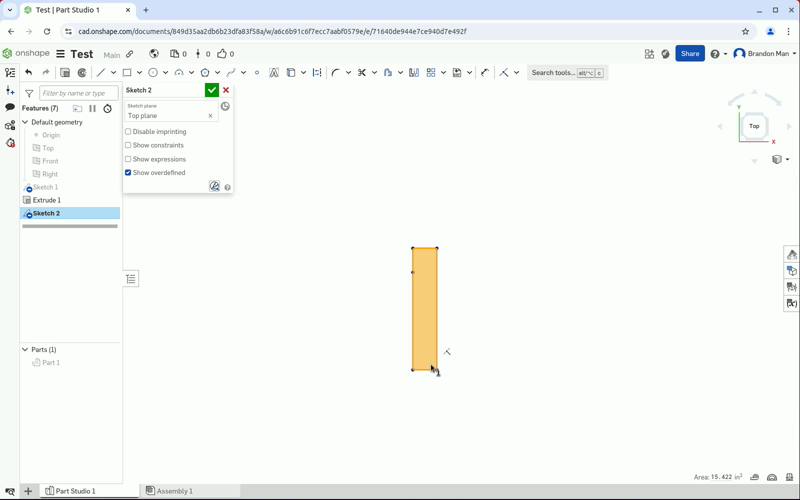
scroll(-6)
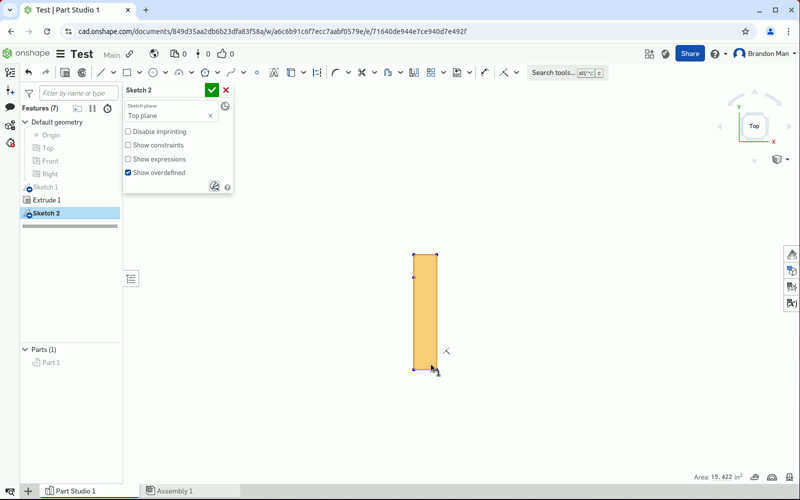
scroll(-6)
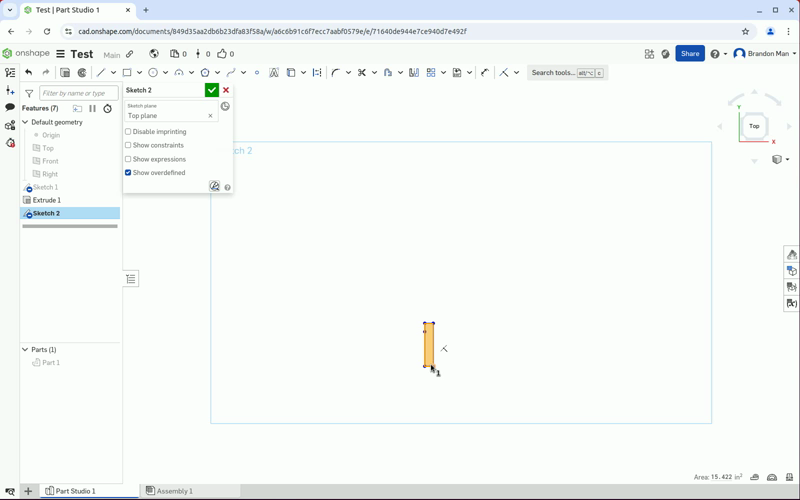
mouse_move(73, 352)
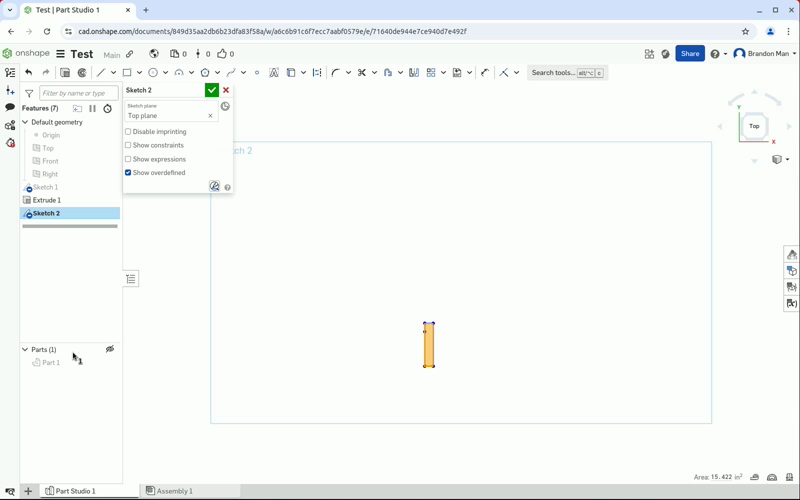
key(shift+y)
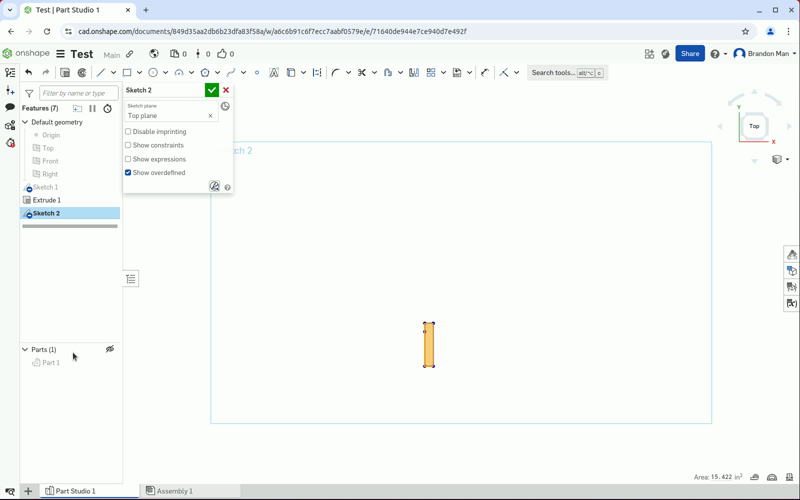
key(shift+e)
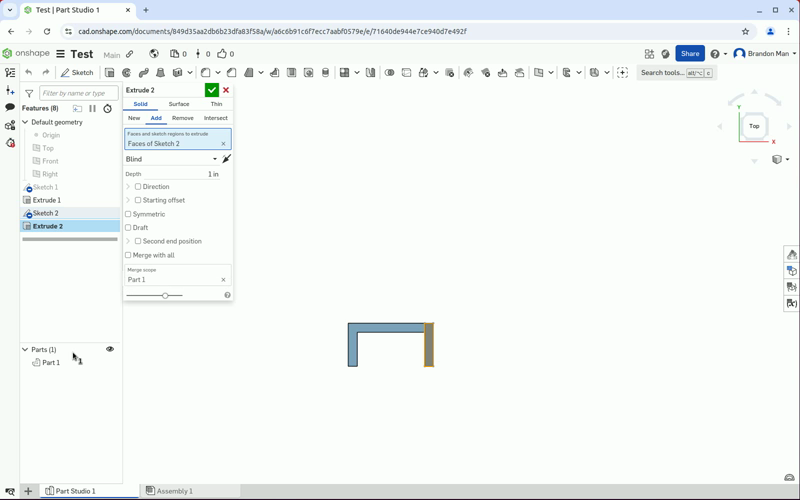
mouse_move(143, 106)
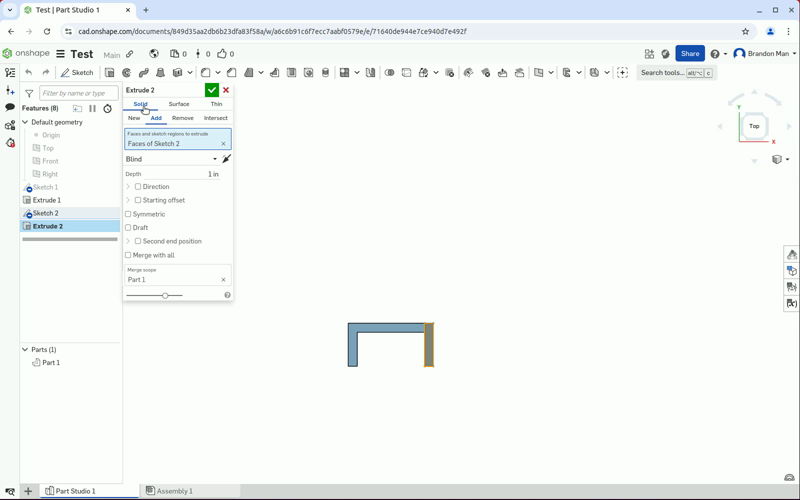
click(143, 106)
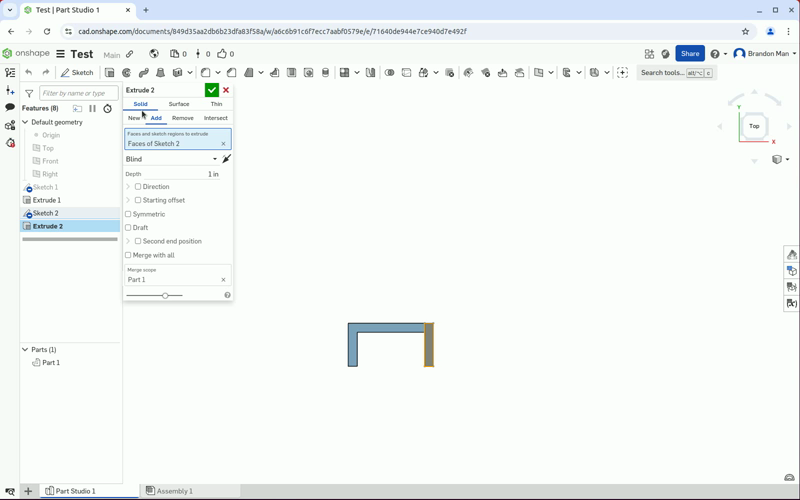
mouse_move(137, 120)
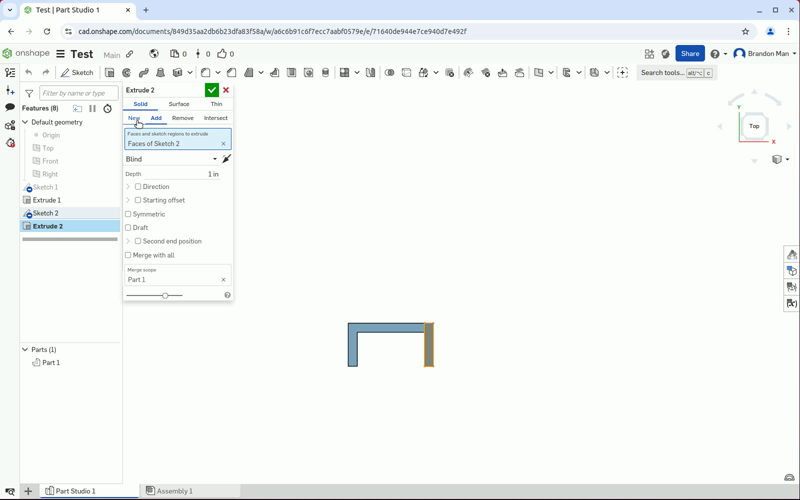
click(137, 120)
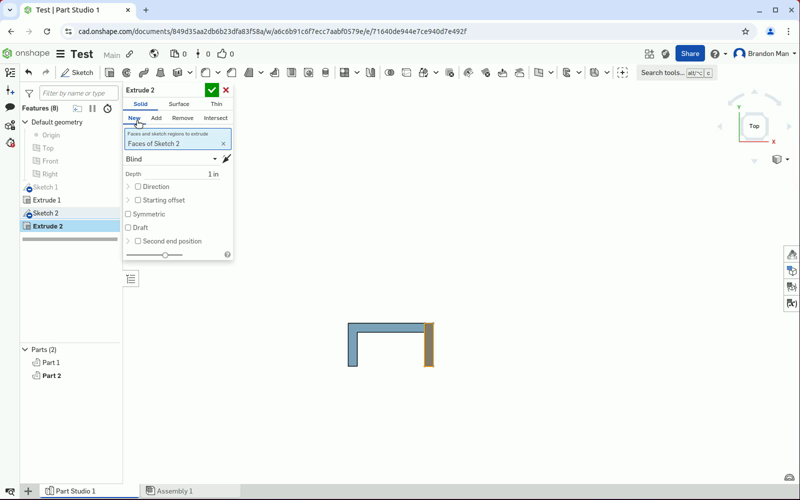
key(tab, 4)
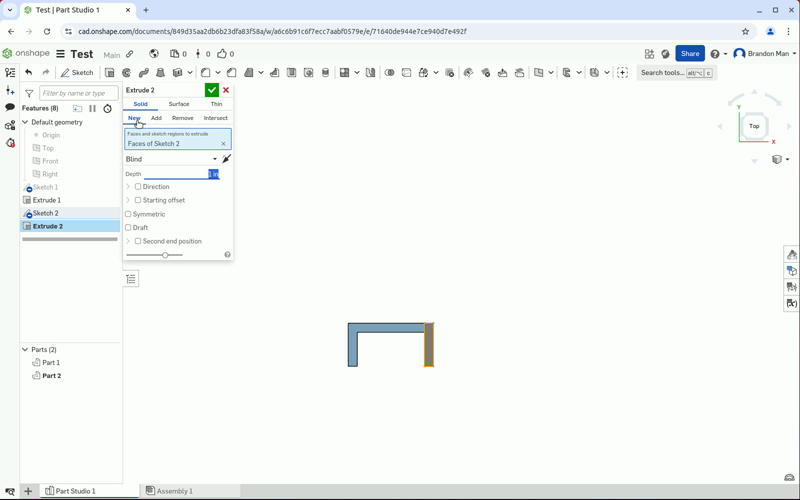
text(0.963)
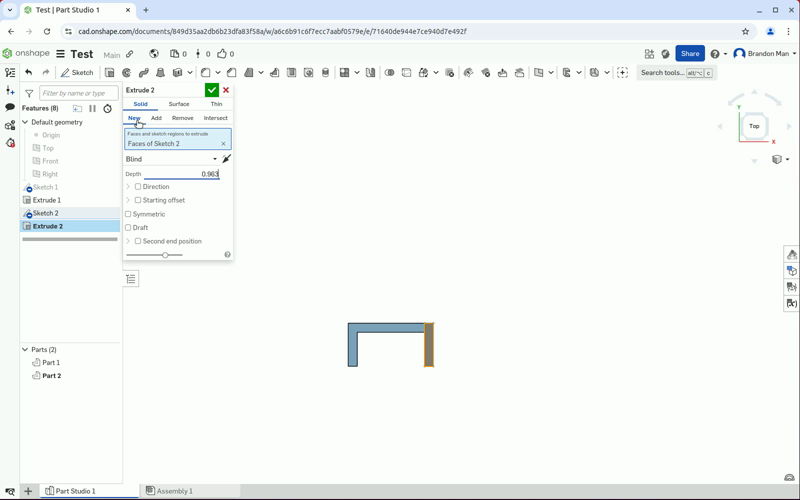
key(enter)
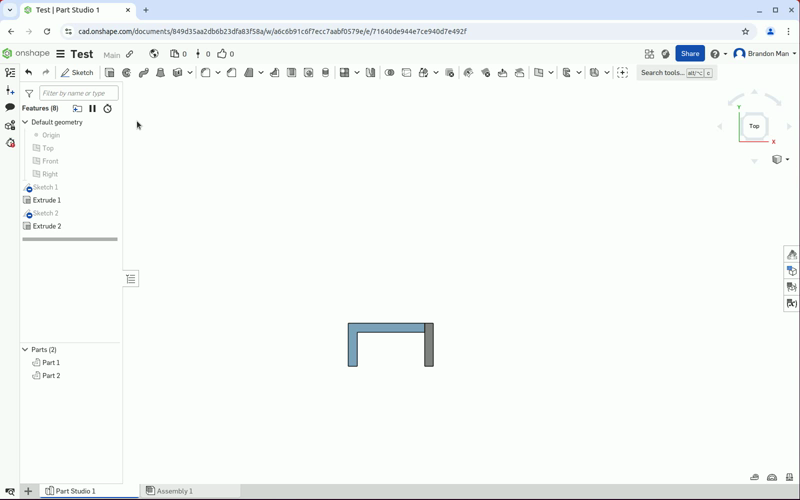
key(shift+h)
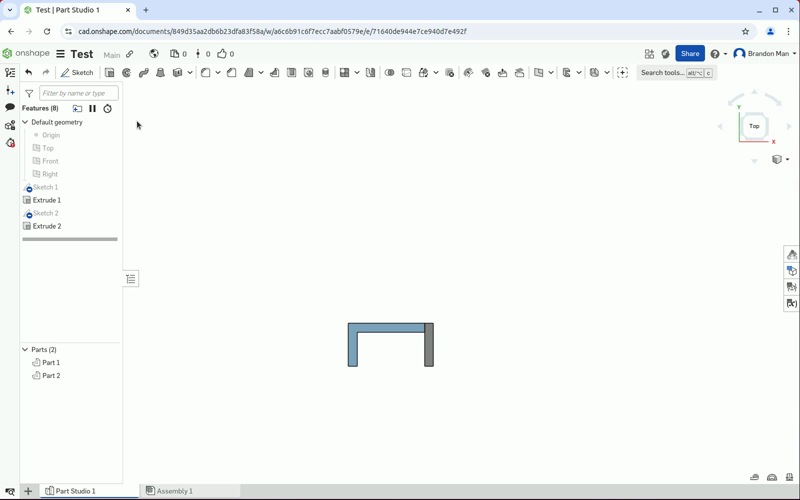
key(shift+h)
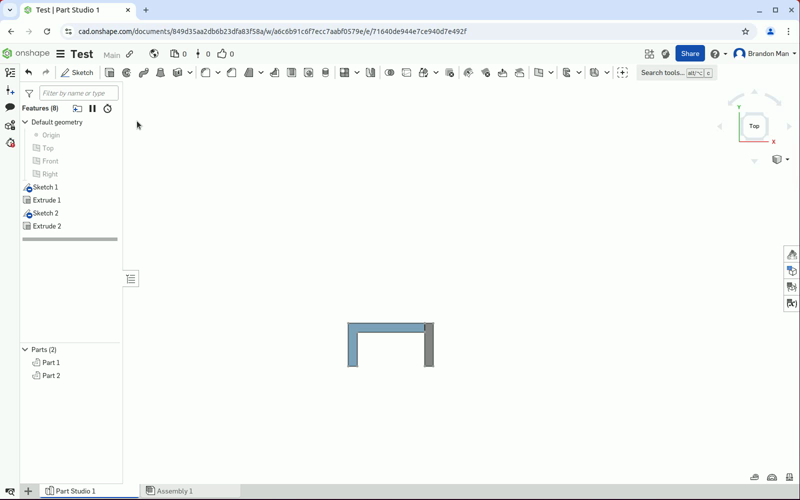
key(shift+7)
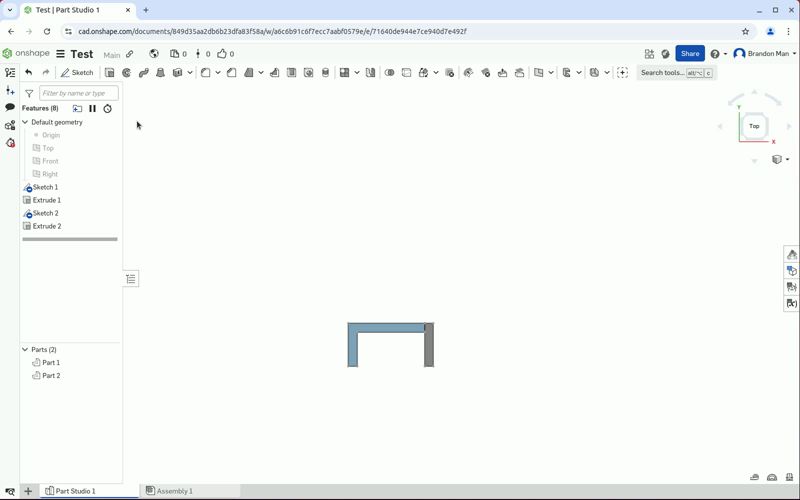
key(up, 3)
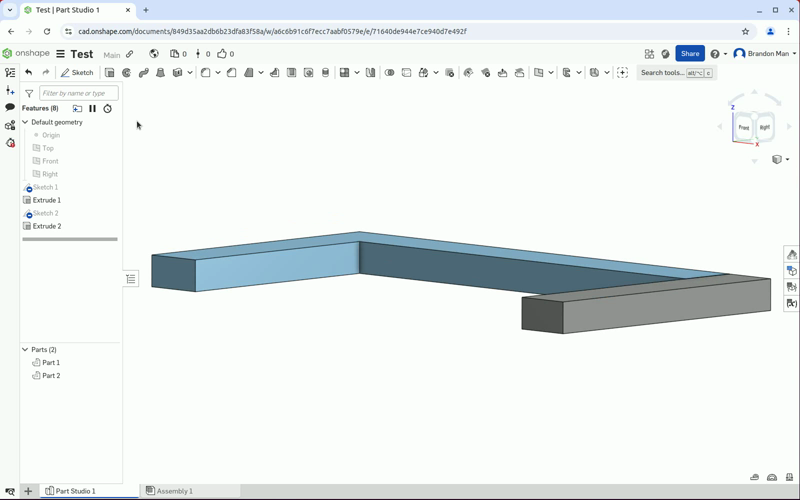
key(left, 3)
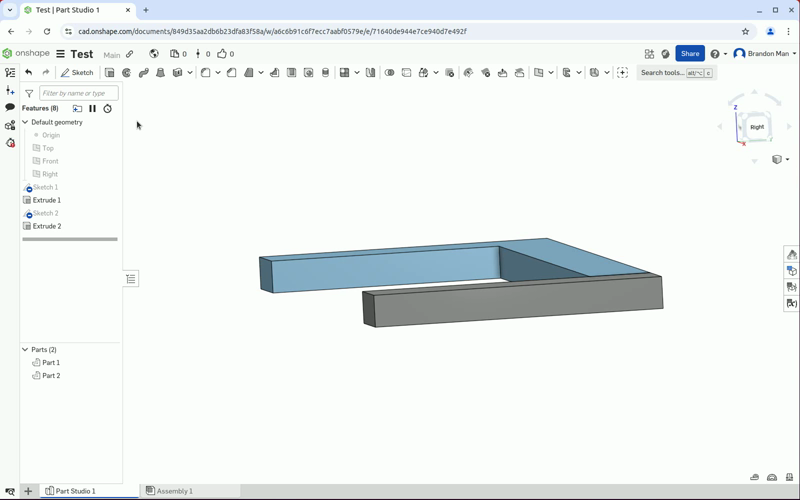
key(right, 3)
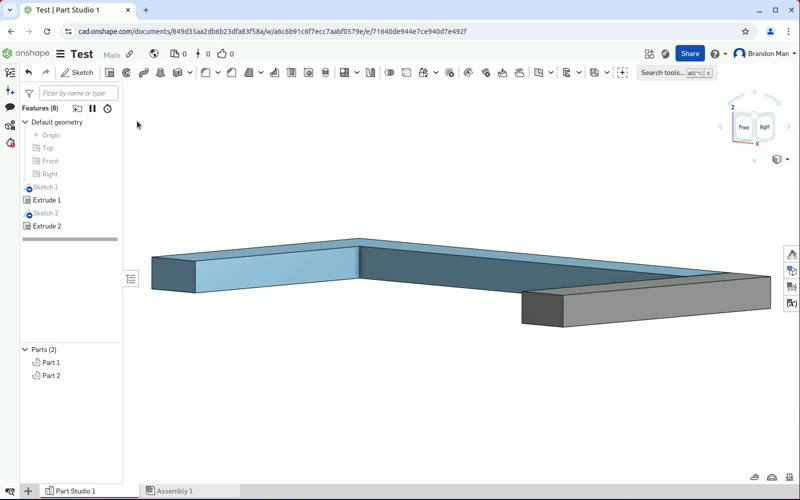
key(down, 3)
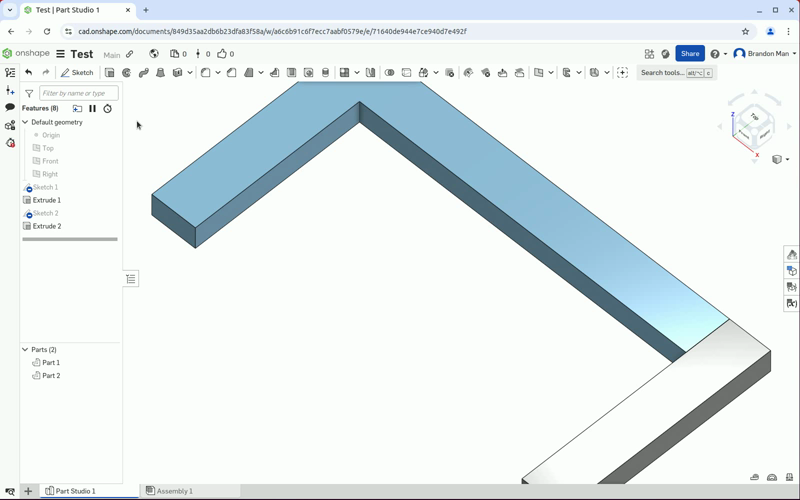
mouse_move(73, 189)
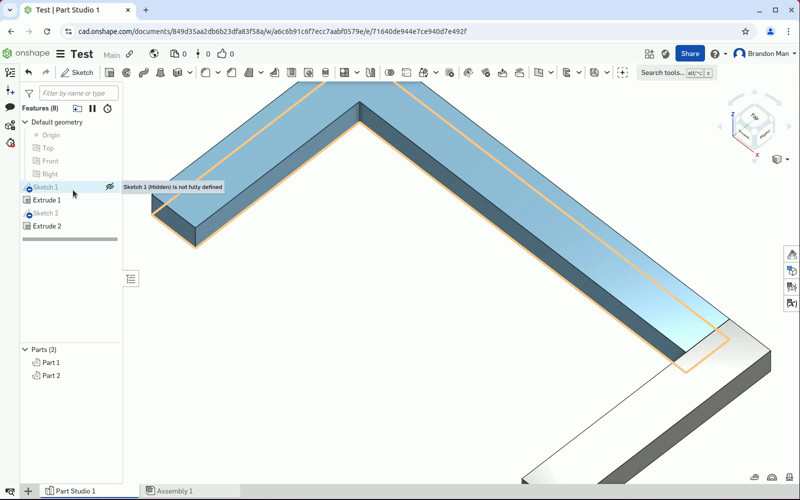
click(73, 189)